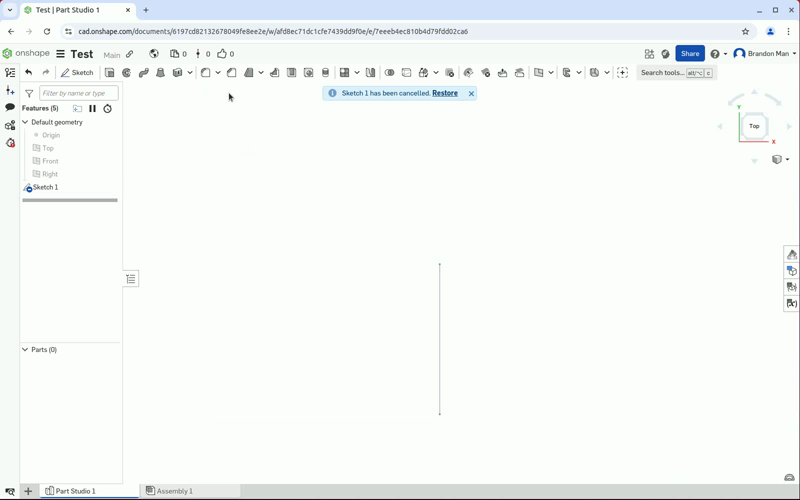
key(shift+h)
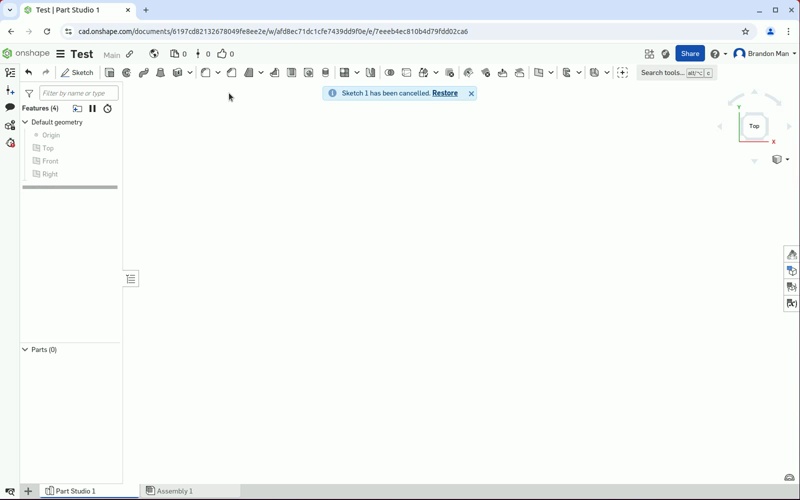
key(shift+s)
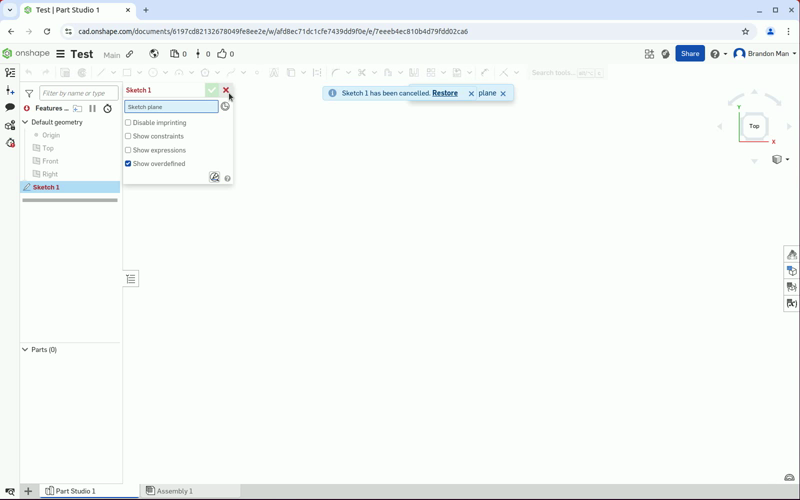
mouse_move(73, 150)
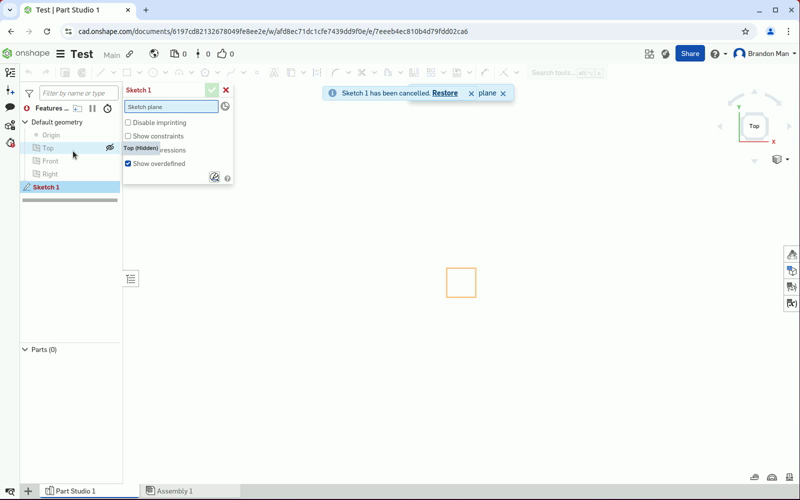
click(73, 150)
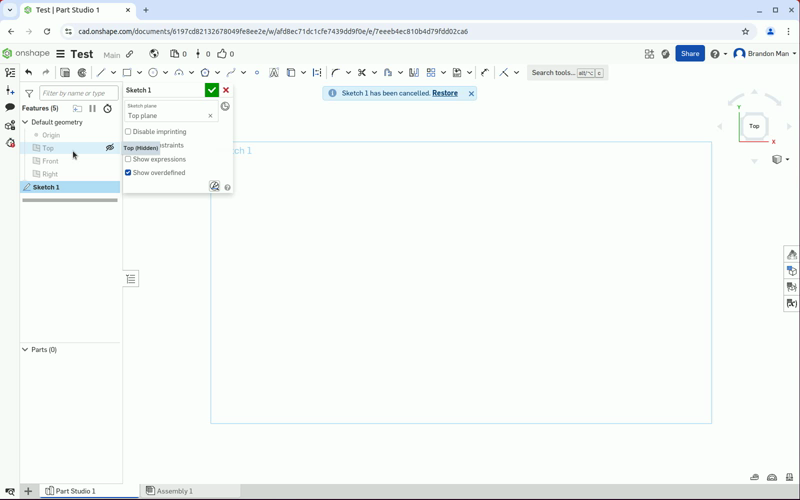
mouse_move(73, 352)
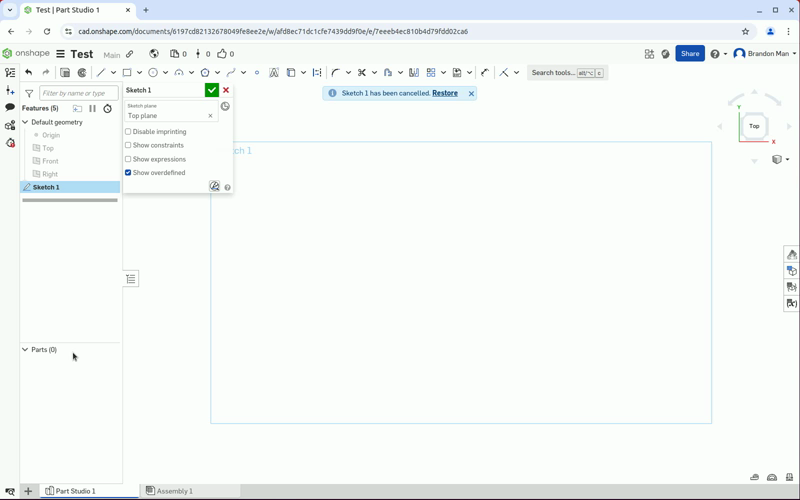
key(y)
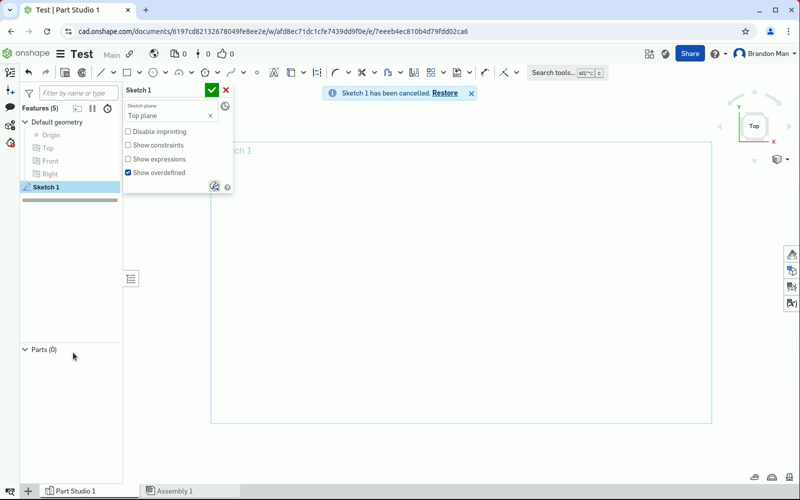
key(l)
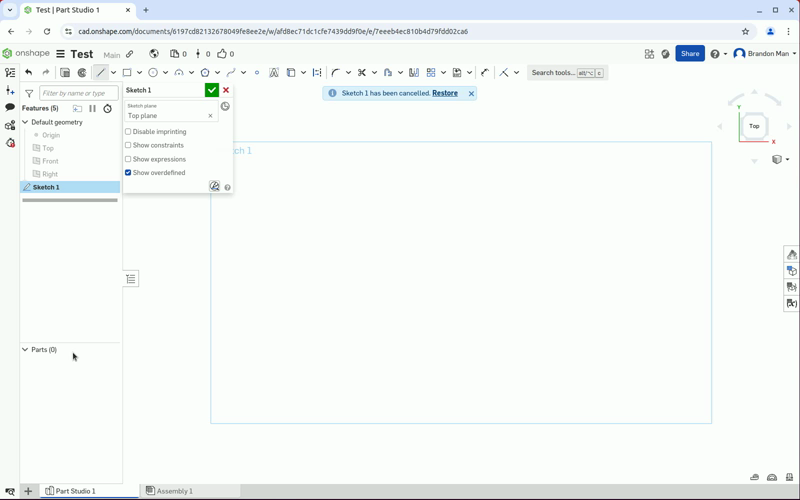
key_down(shift)
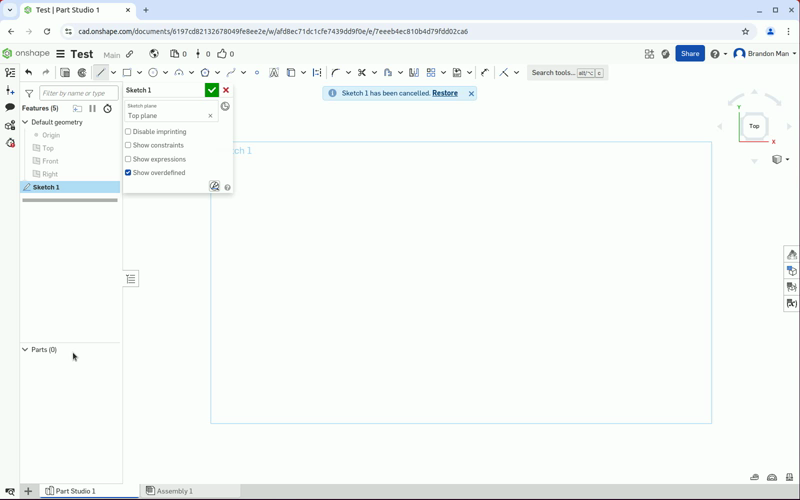
mouse_move(348, 387)
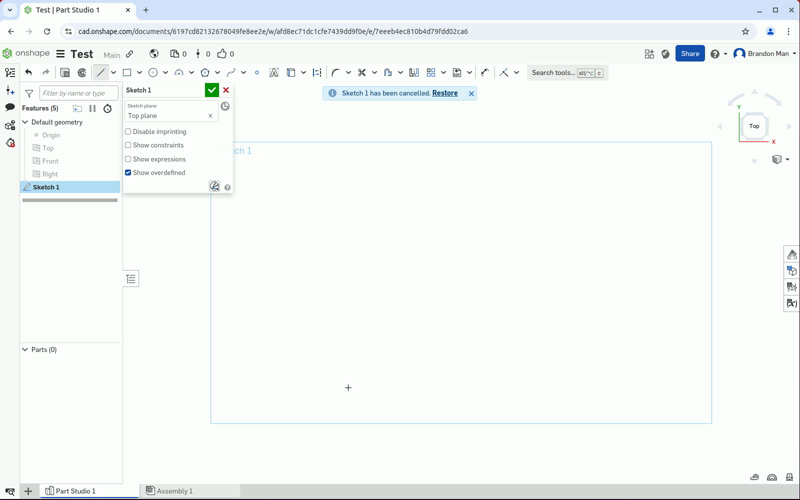
click(348, 387)
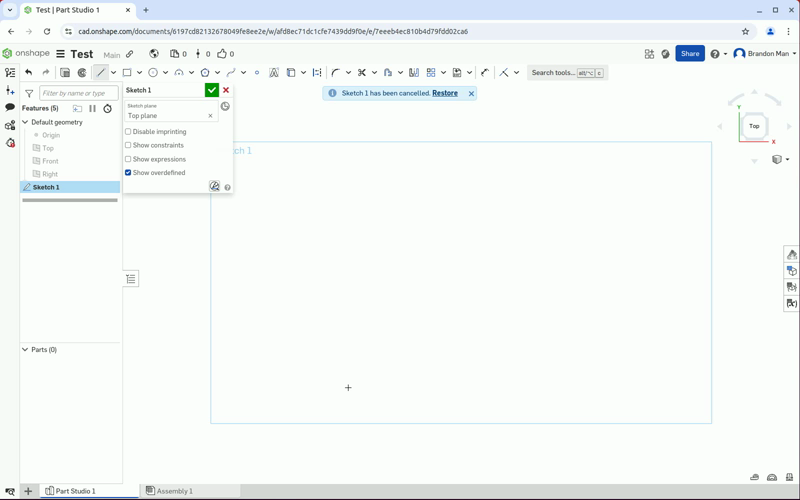
key_up(shift)
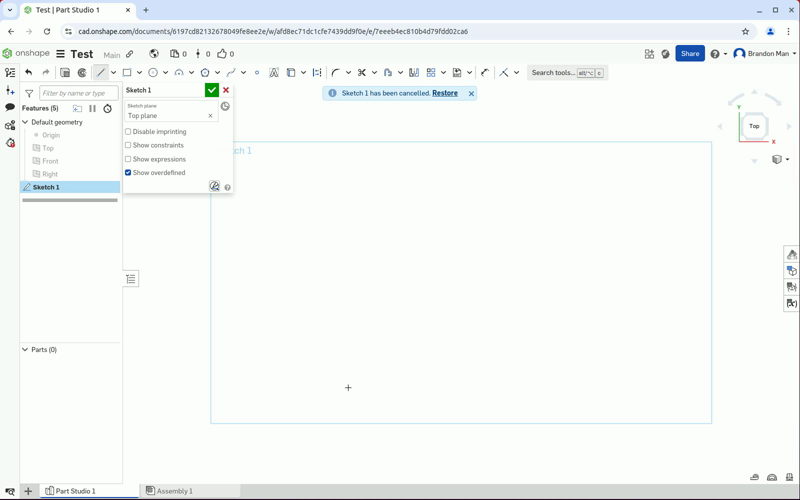
key_down(shift)
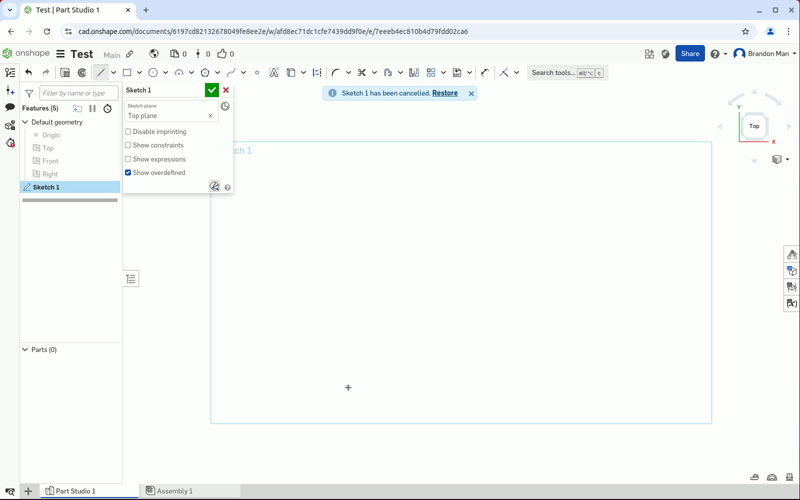
mouse_move(461, 387)
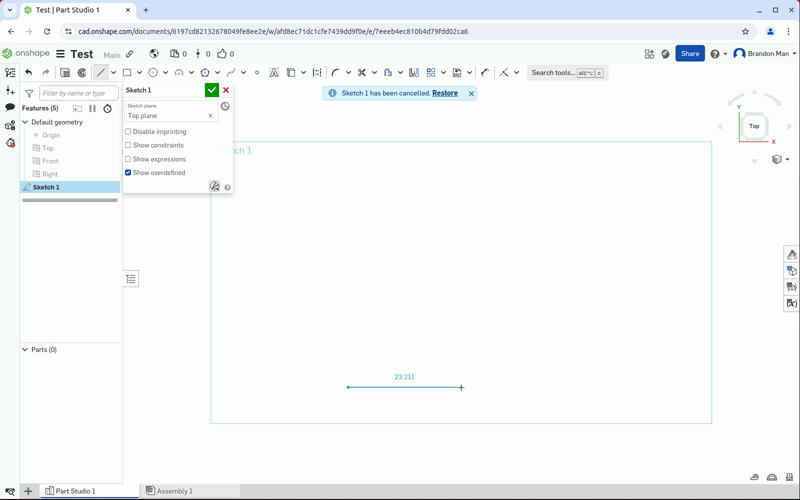
click(461, 387)
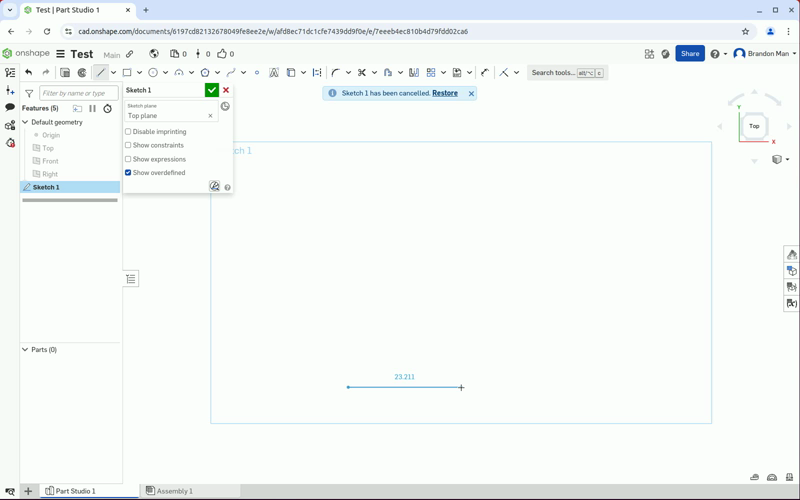
key_up(shift)
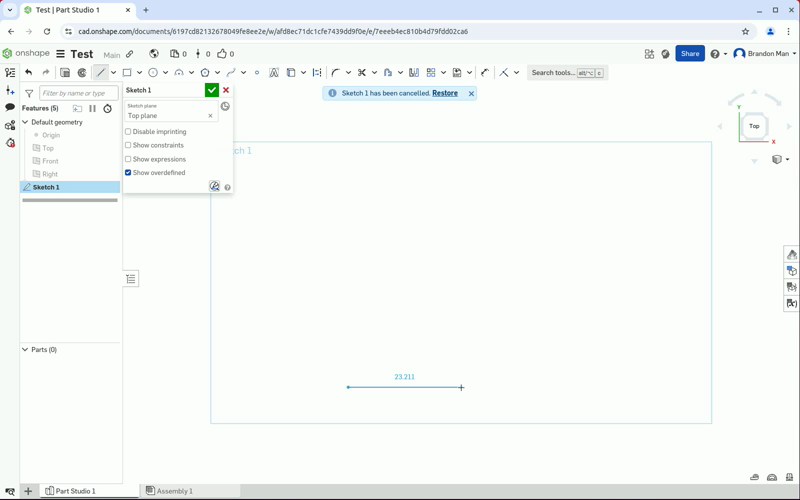
key_down(shift)
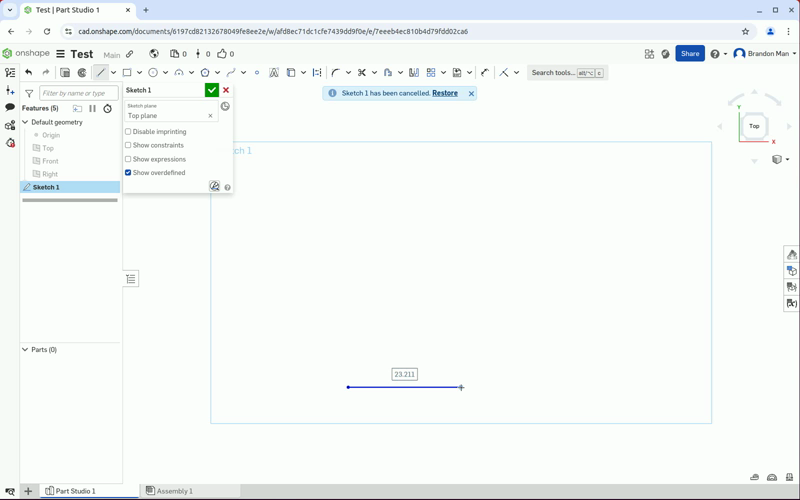
mouse_move(461, 184)
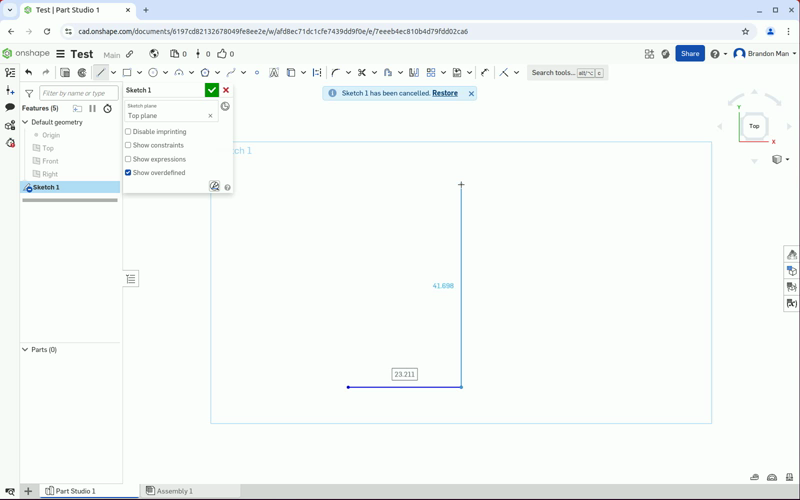
click(461, 184)
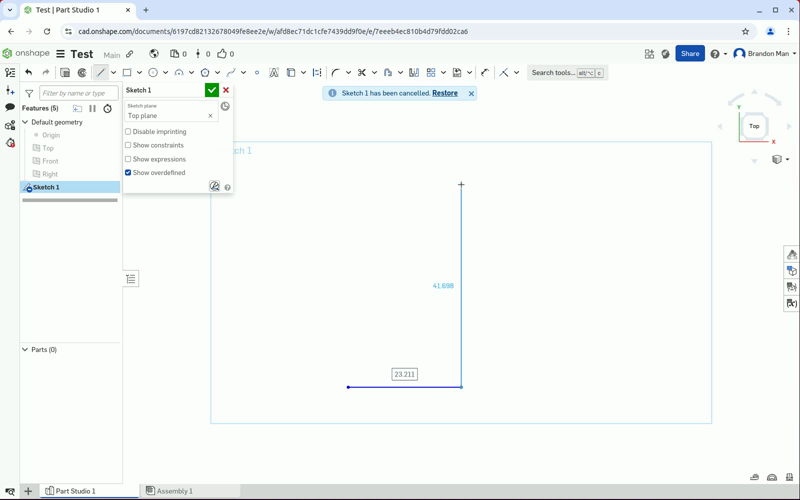
key_up(shift)
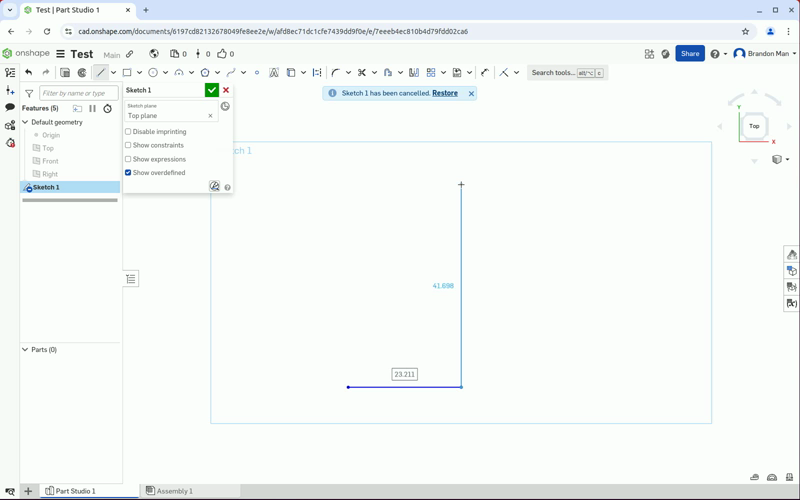
key_down(shift)
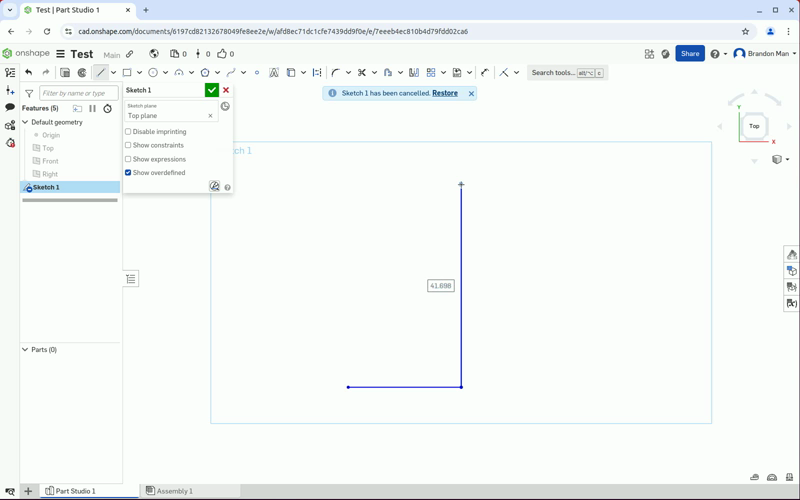
mouse_move(348, 184)
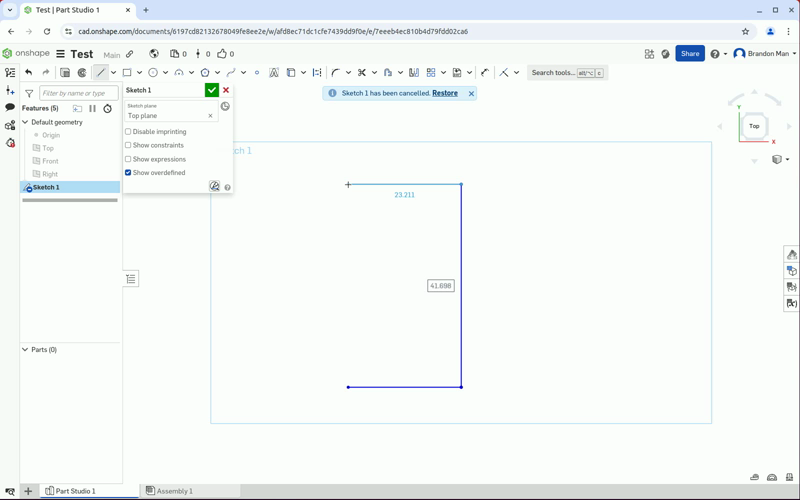
click(348, 184)
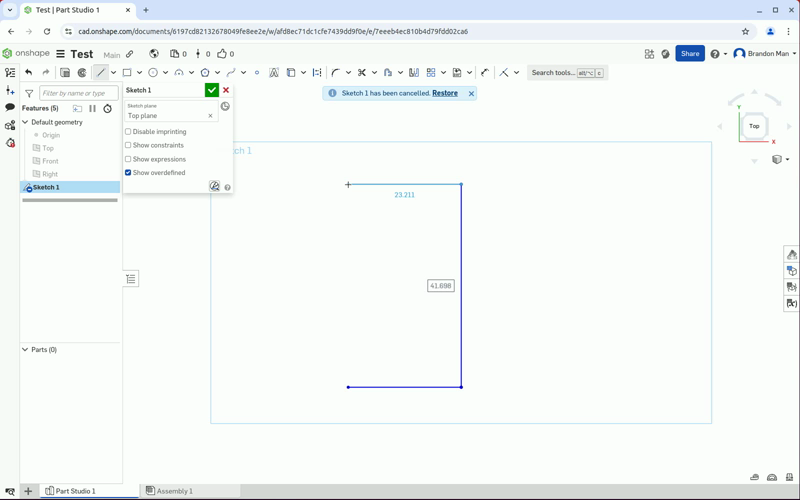
key_up(shift)
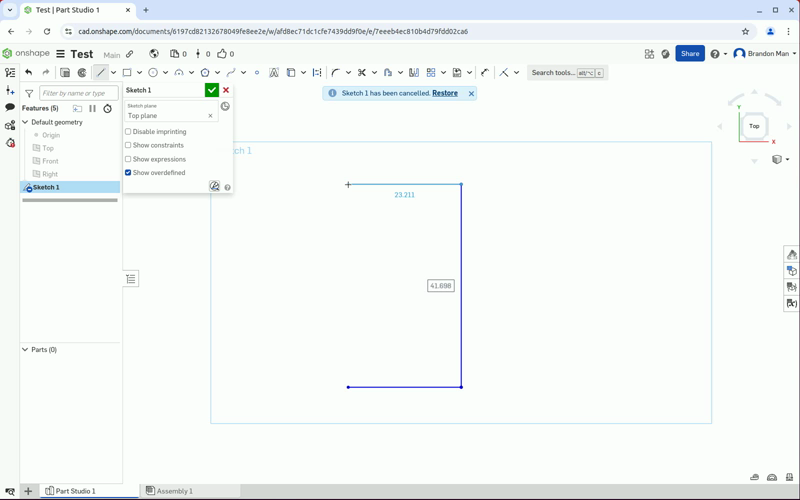
key_down(shift)
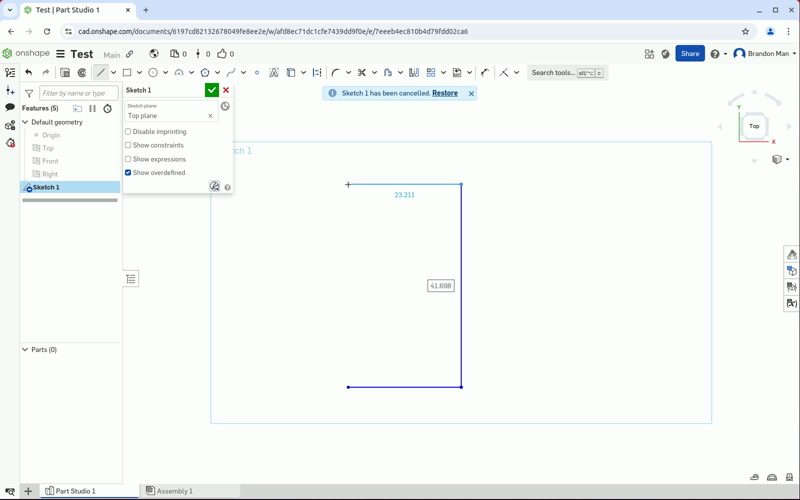
mouse_move(348, 387)
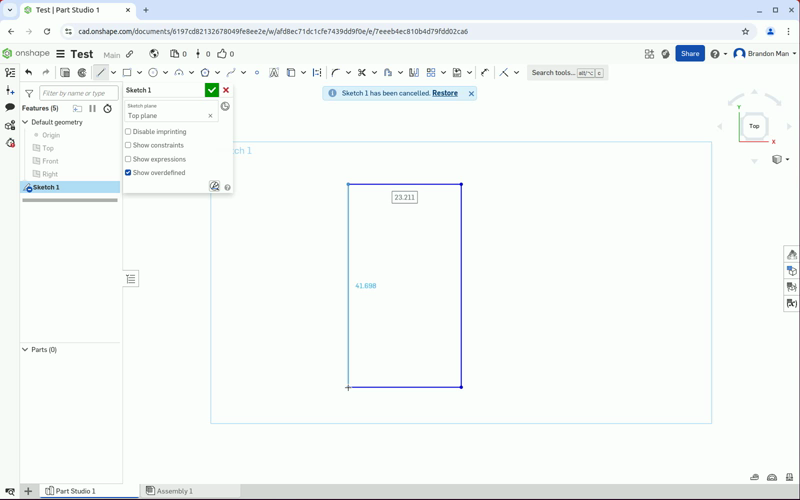
key_up(shift)
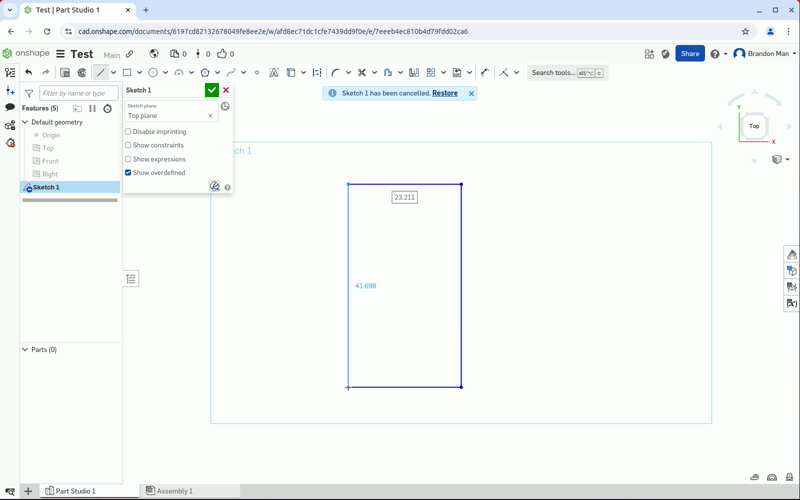
click(348, 387)
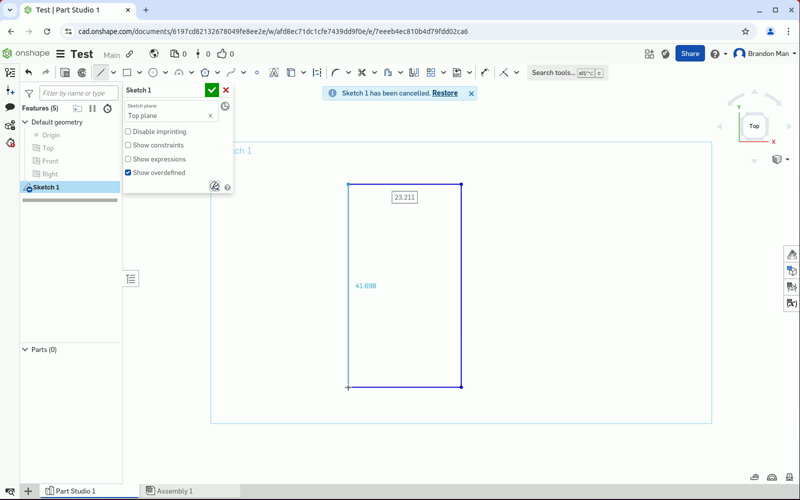
key(esc)
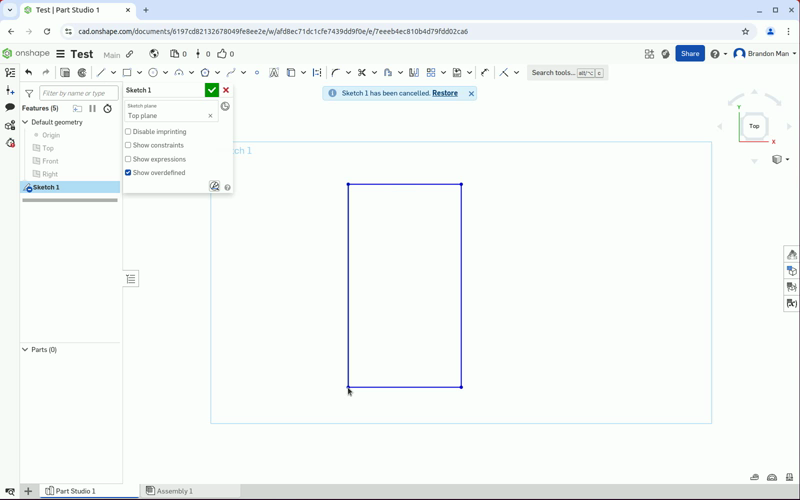
mouse_move(399, 275)
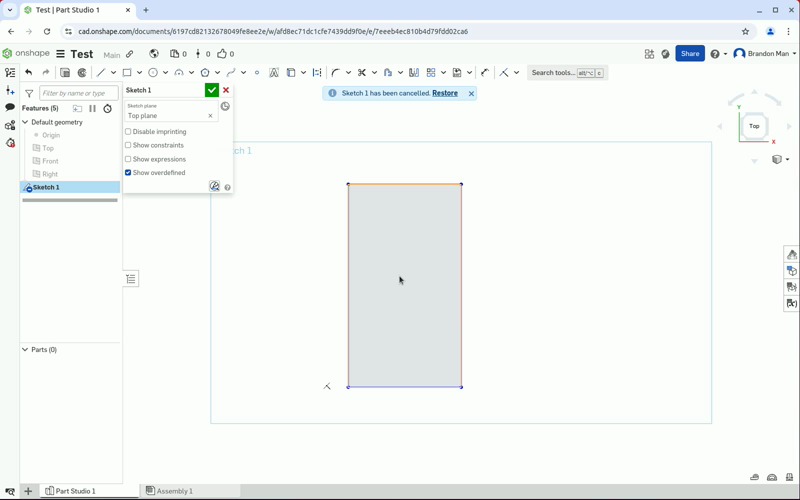
click(399, 275)
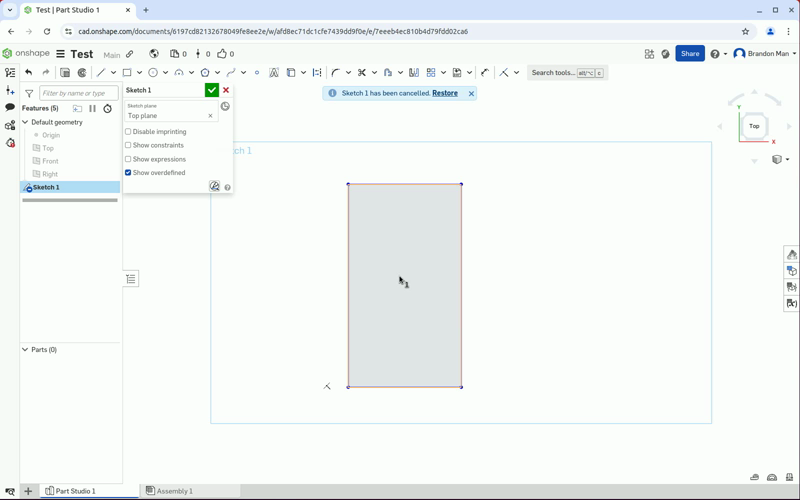
mouse_move(73, 352)
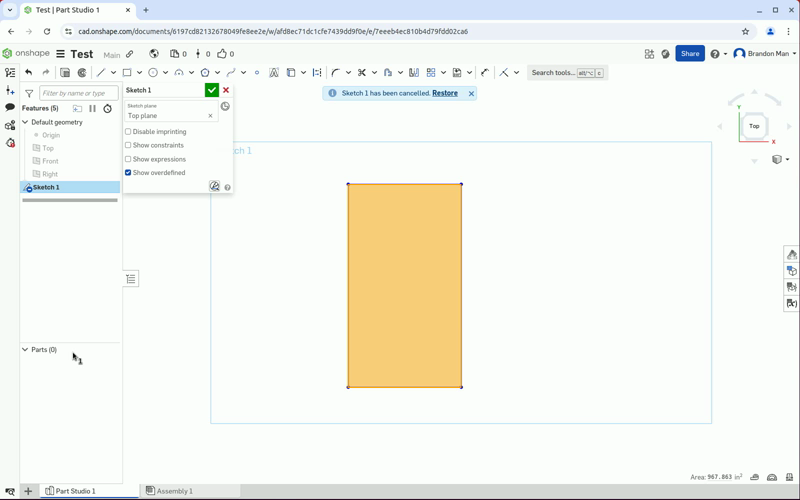
key(shift+y)
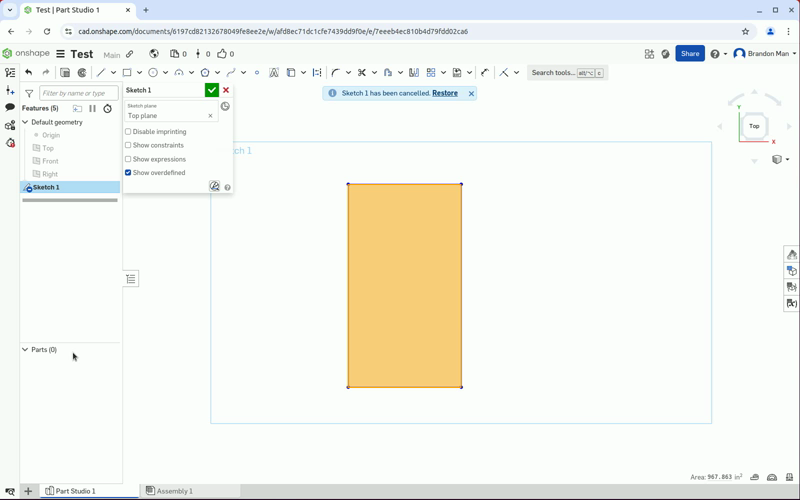
key(shift+e)
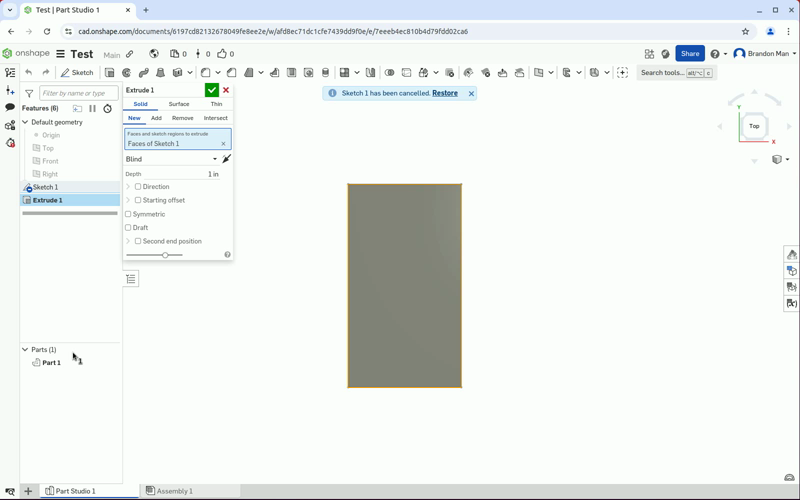
mouse_move(143, 106)
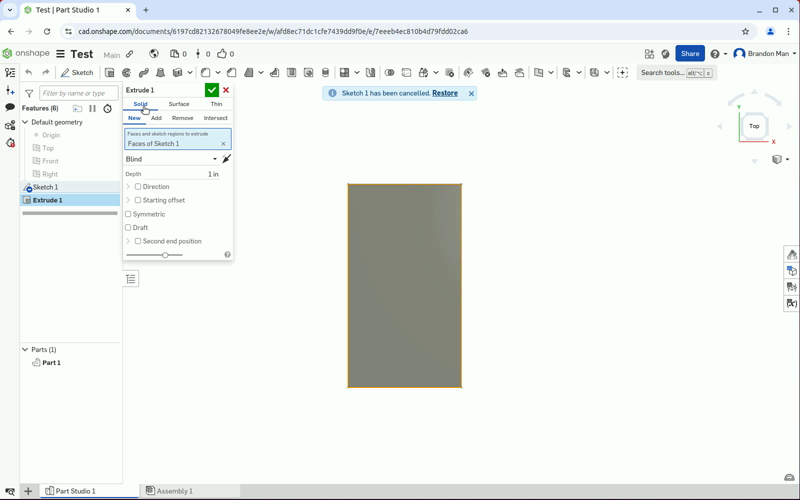
click(143, 106)
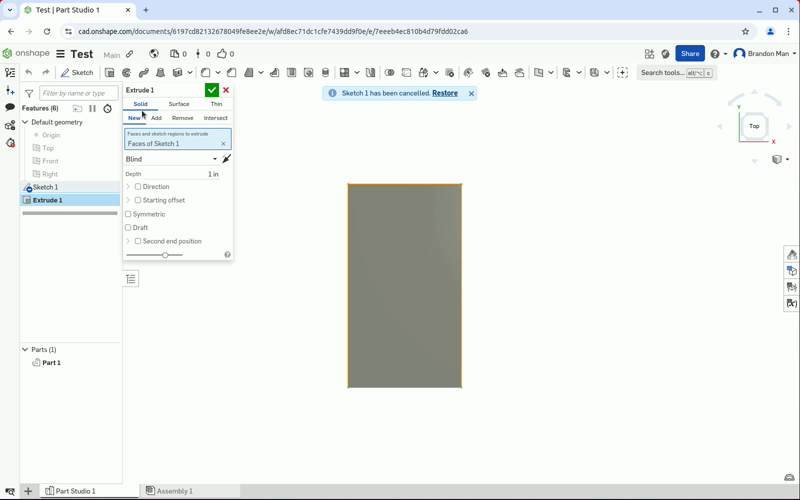
mouse_move(137, 120)
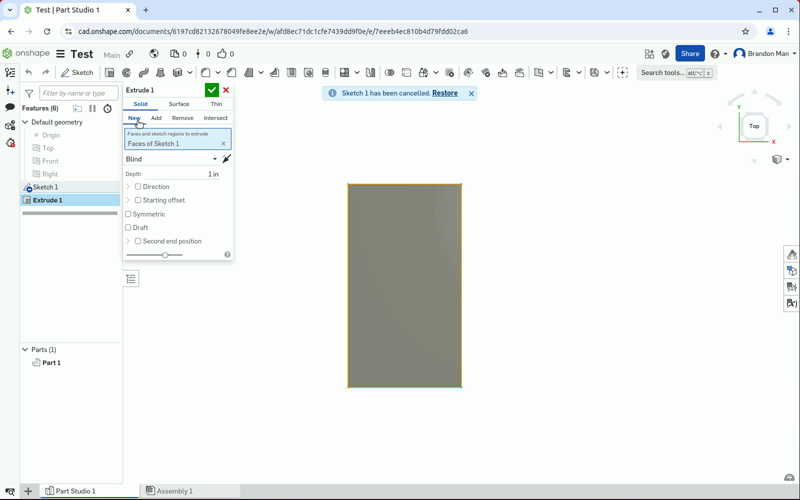
click(137, 120)
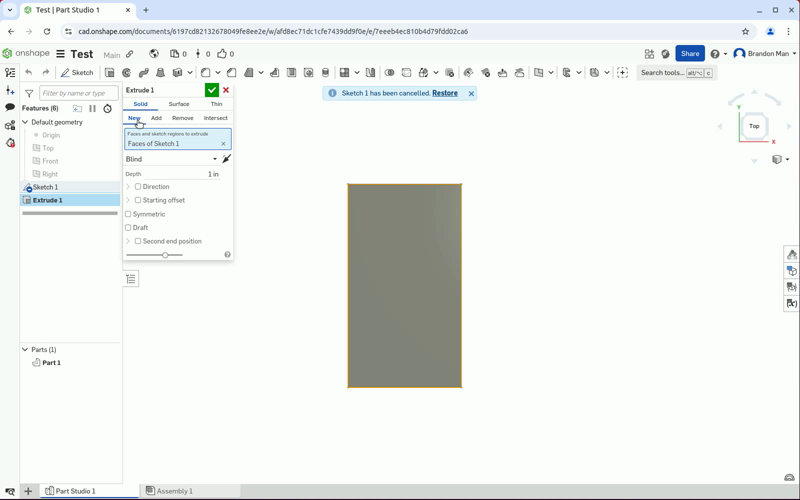
key(tab, 4)
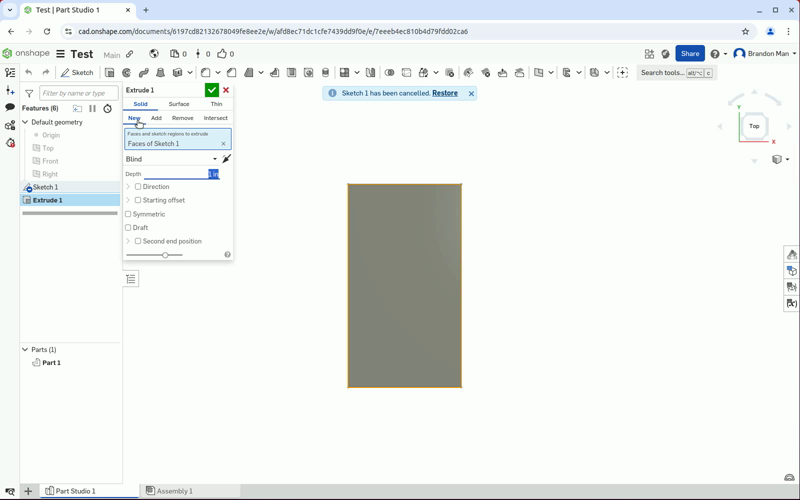
text(2.407)
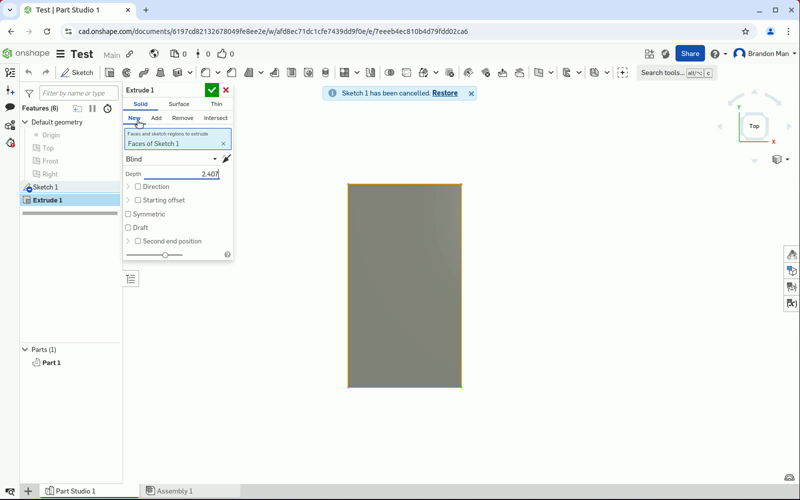
key(enter)
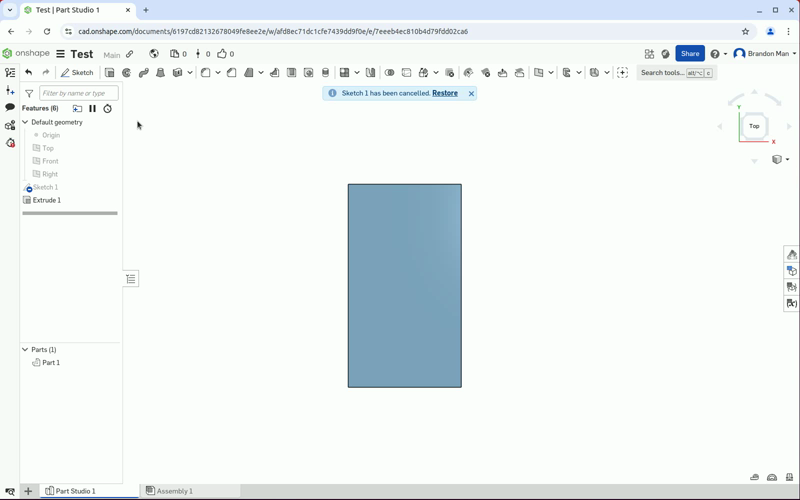
key(shift+h)
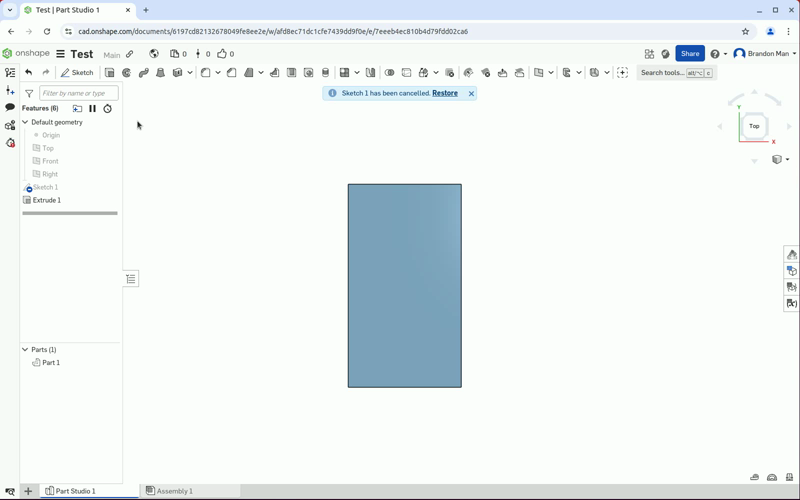
key(shift+h)
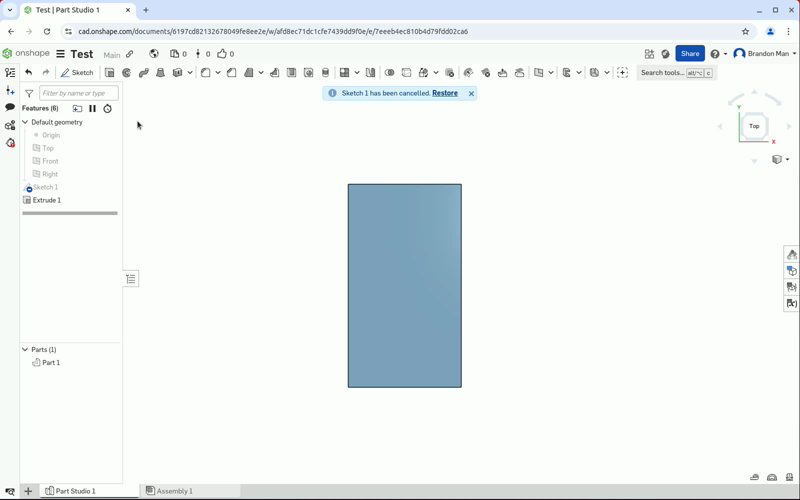
mouse_move(73, 189)
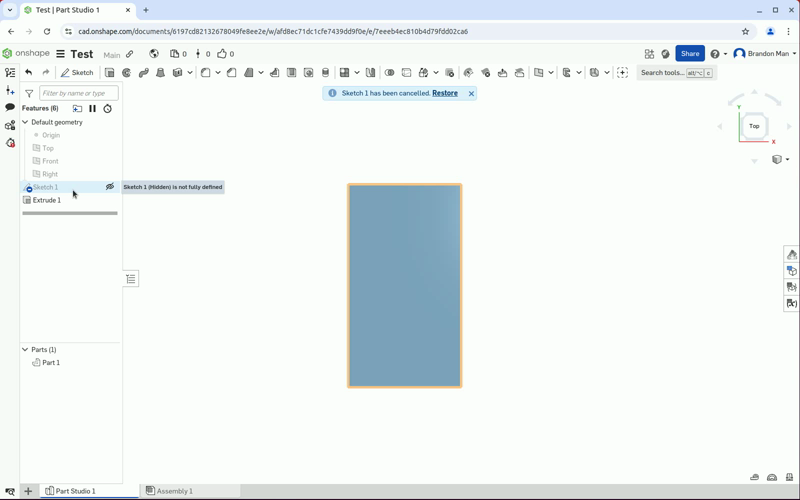
click(73, 189)
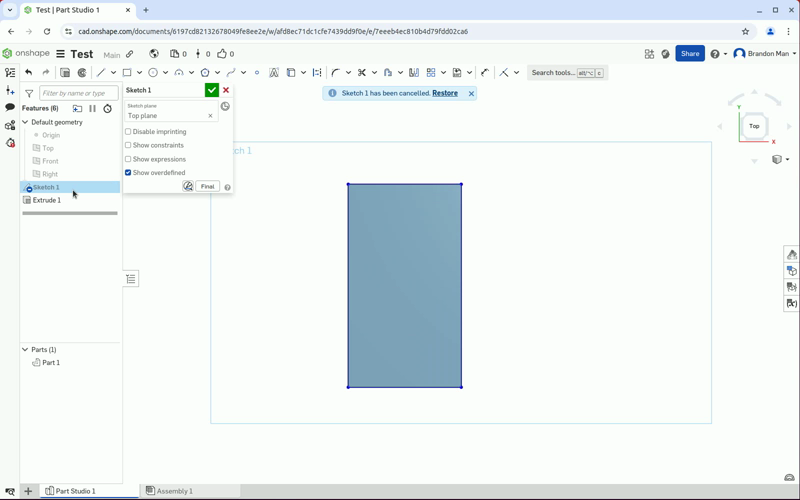
mouse_move(229, 92)
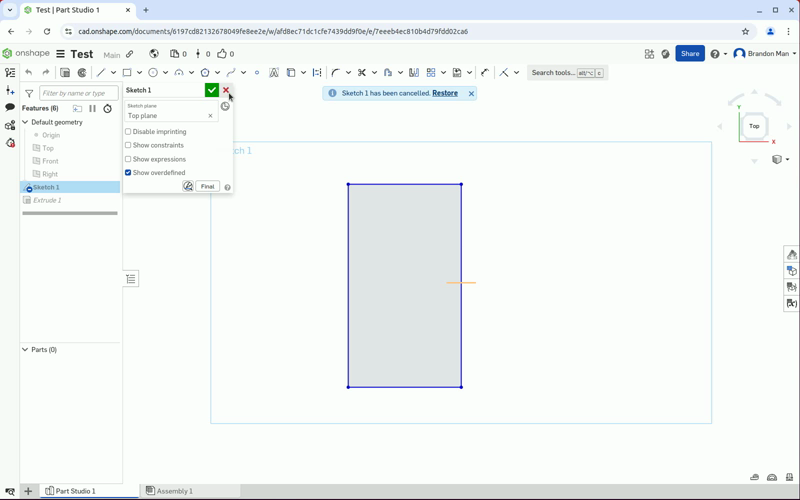
click(229, 92)
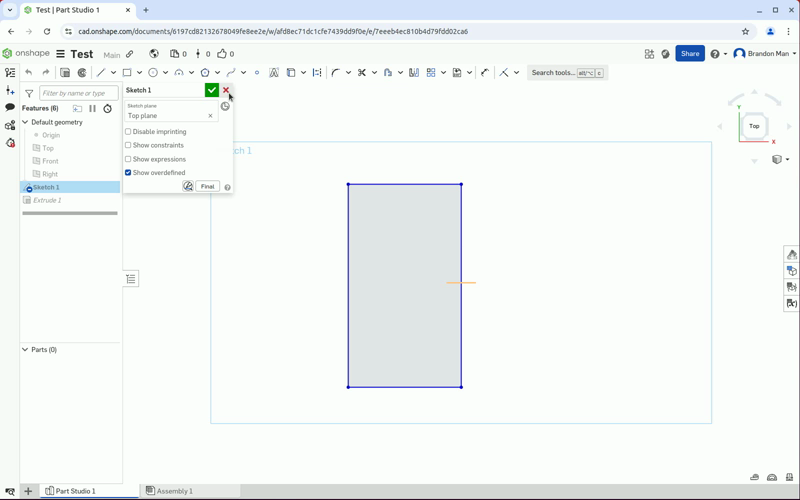
key(shift+s)
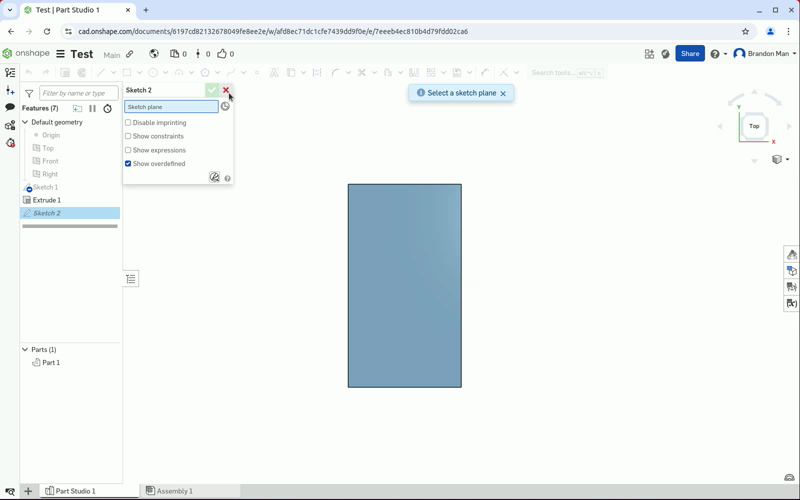
mouse_move(73, 150)
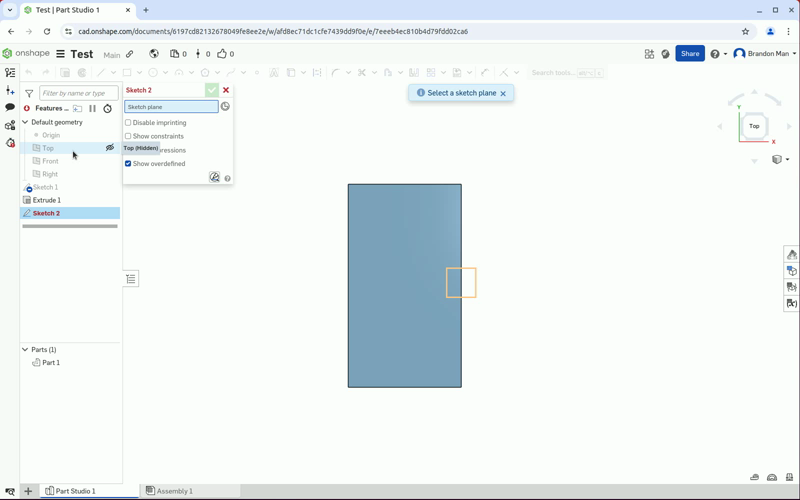
click(73, 150)
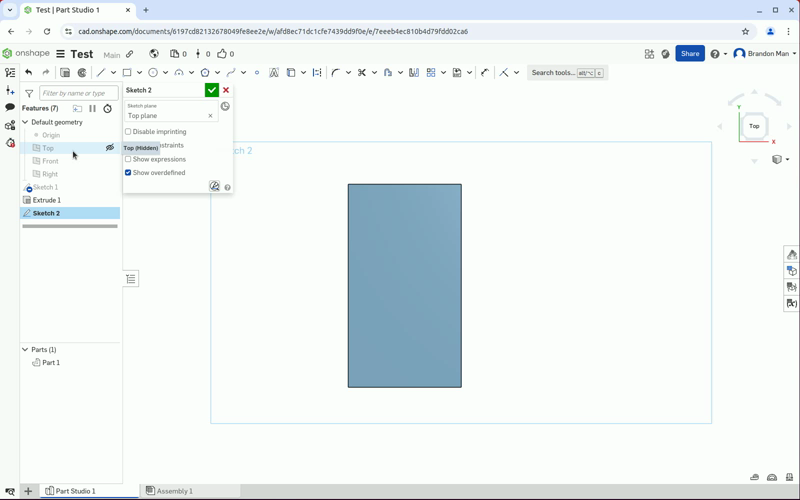
mouse_move(73, 352)
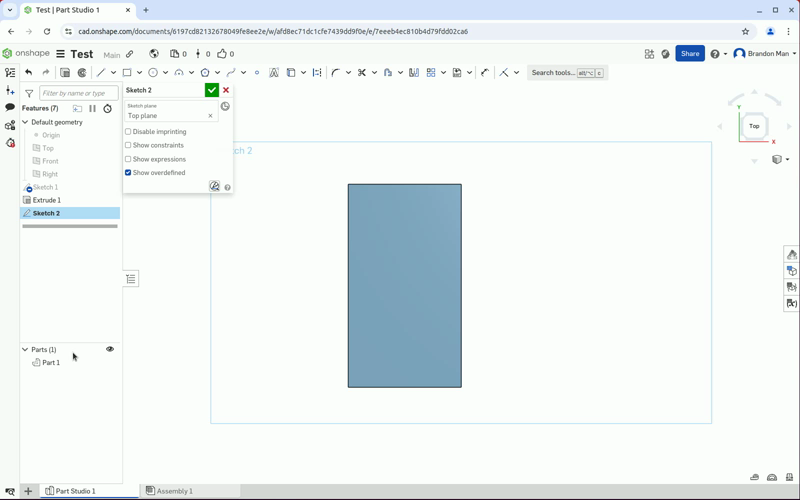
key(y)
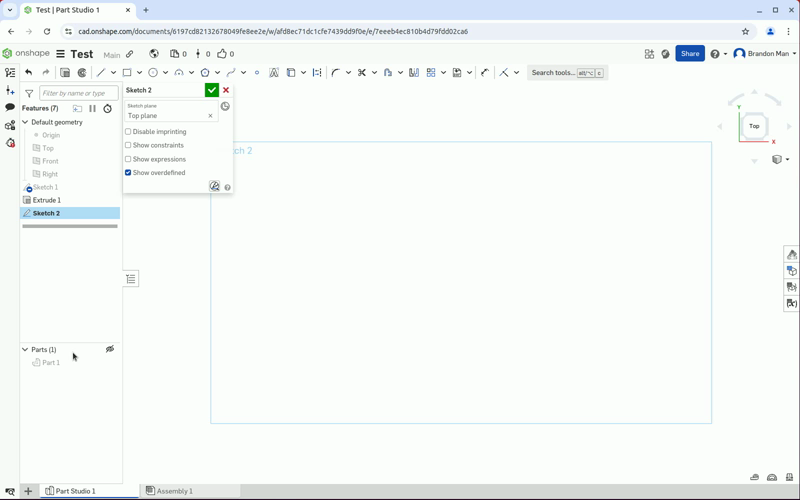
key(l)
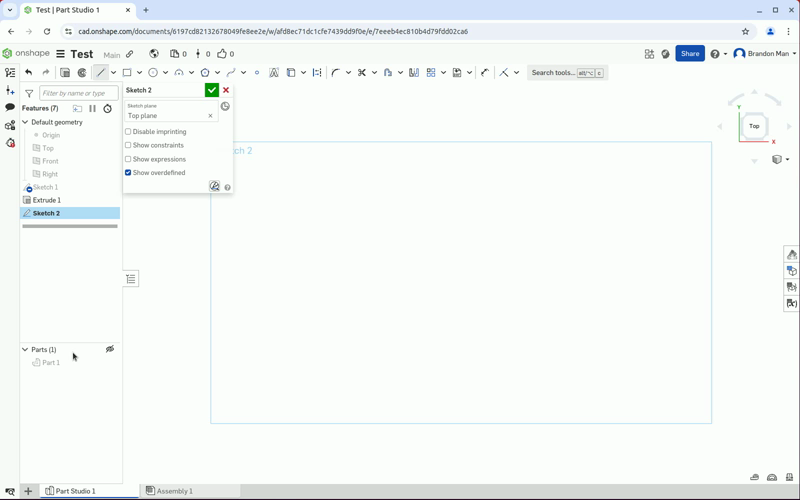
key_down(shift)
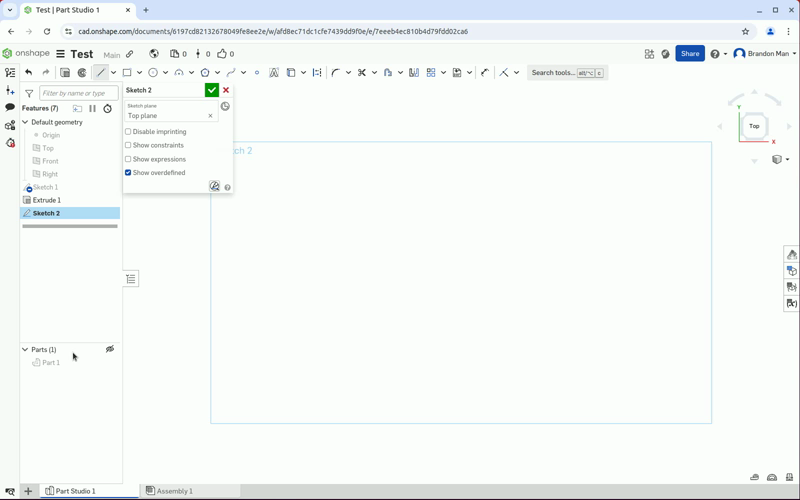
mouse_move(348, 387)
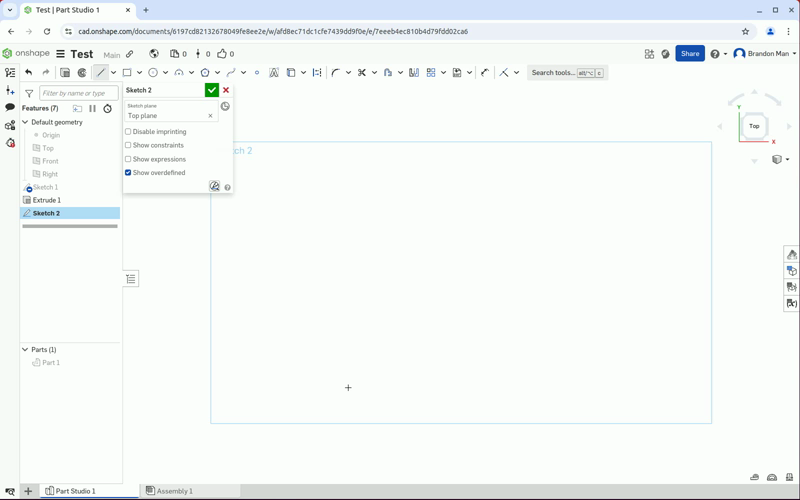
click(348, 387)
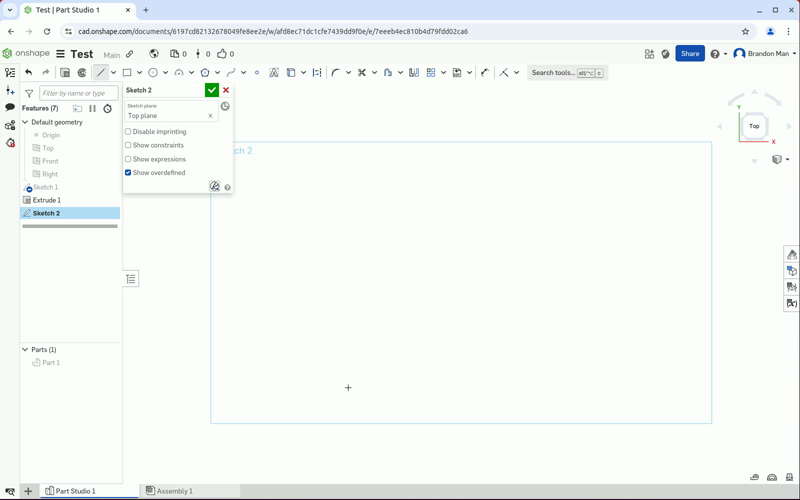
key_up(shift)
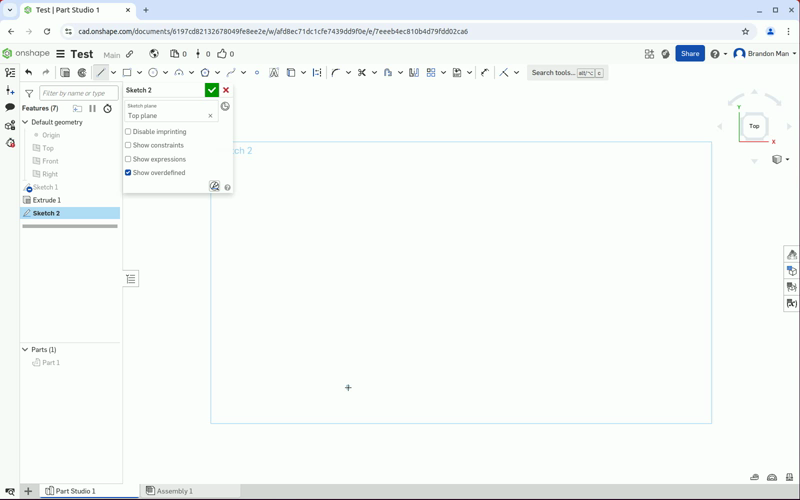
key_down(shift)
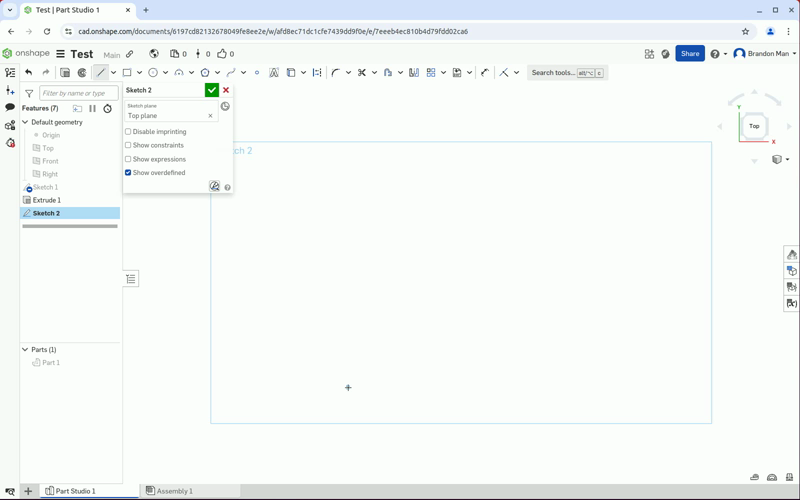
mouse_move(461, 387)
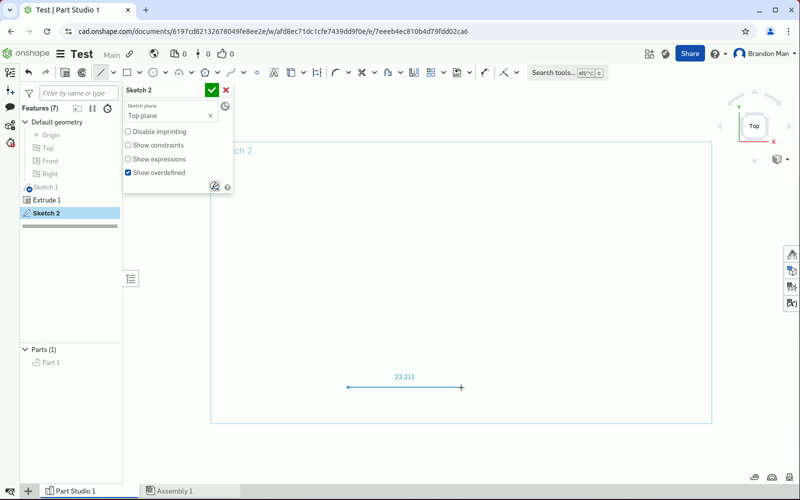
click(461, 387)
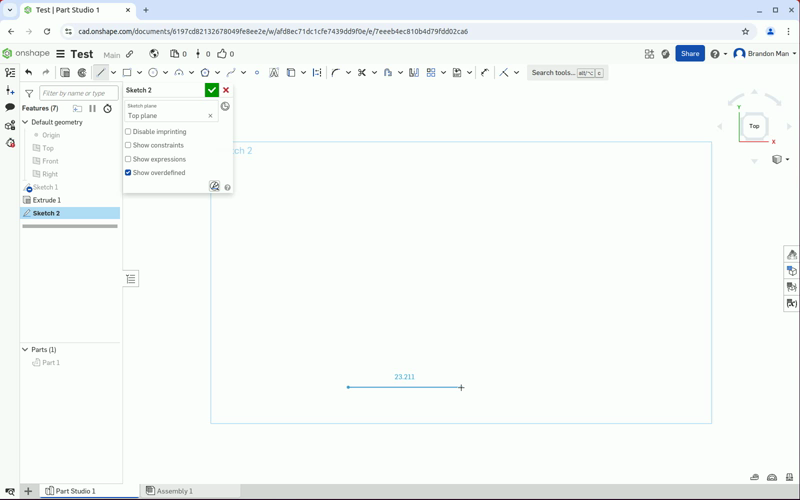
key_up(shift)
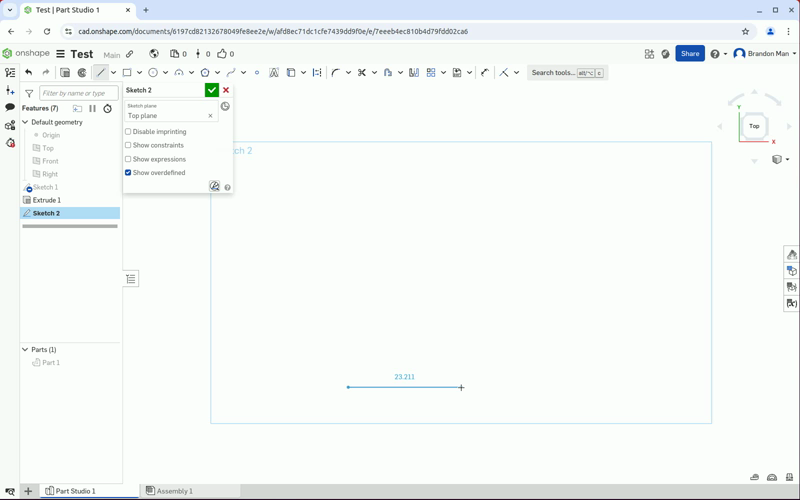
key_down(shift)
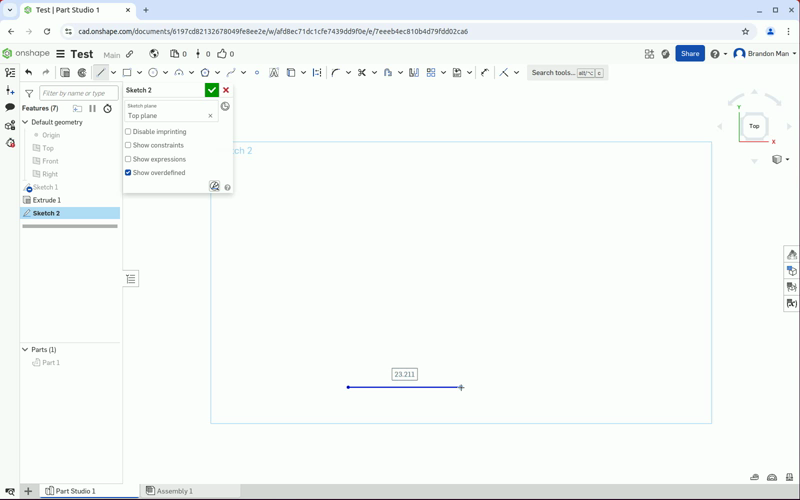
mouse_move(461, 184)
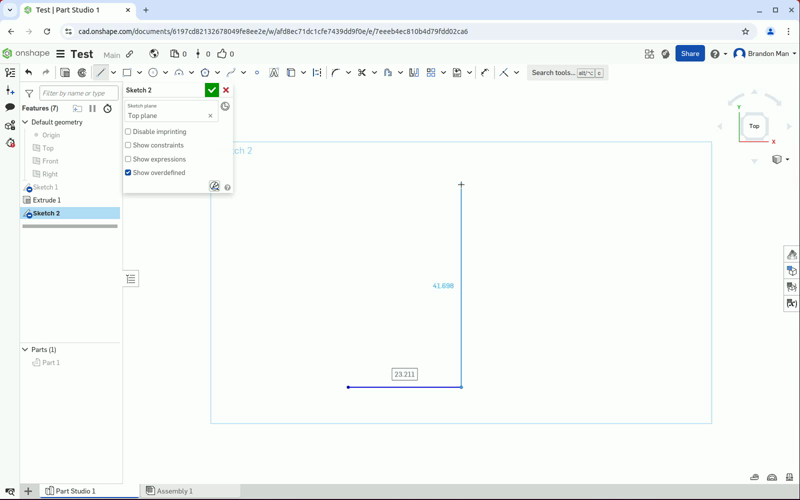
click(461, 184)
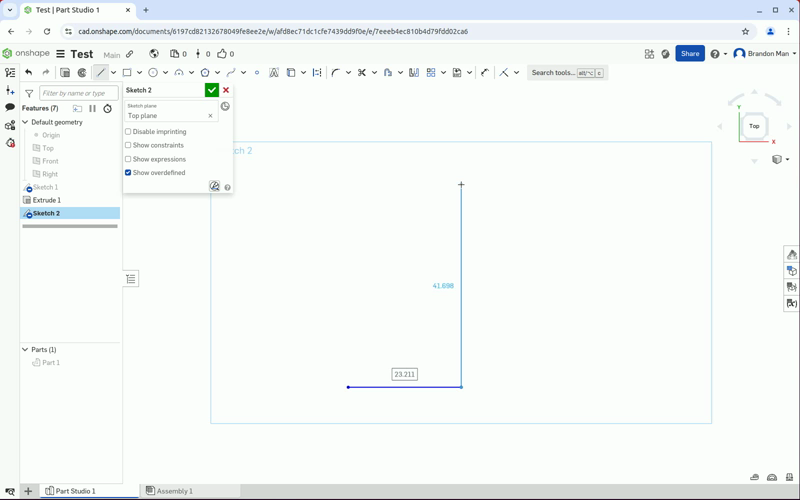
key_up(shift)
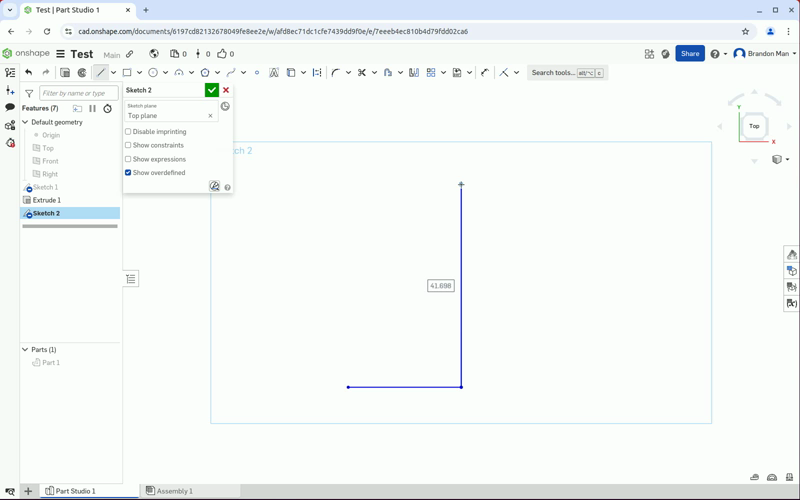
key_down(shift)
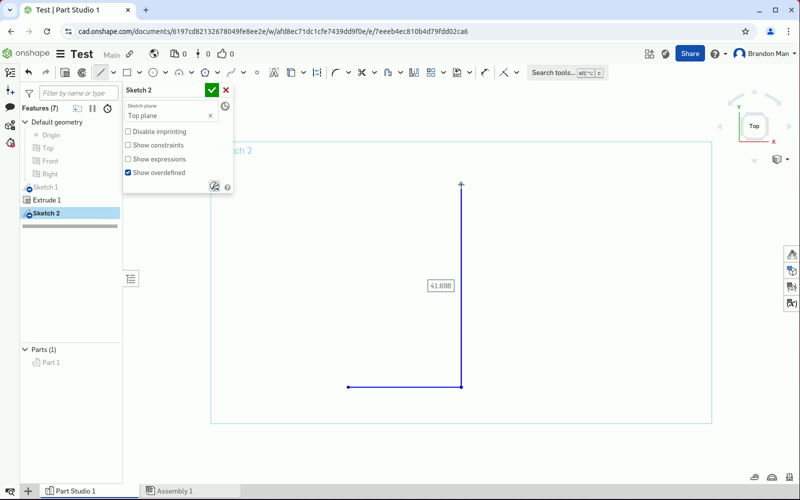
mouse_move(348, 184)
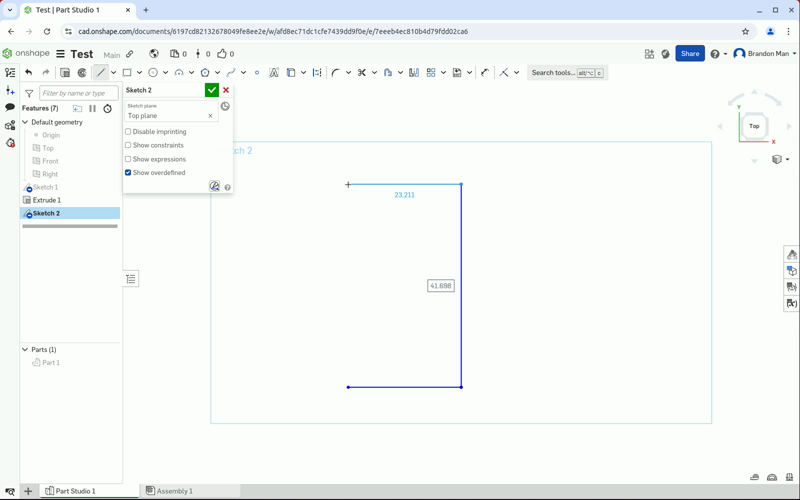
click(348, 184)
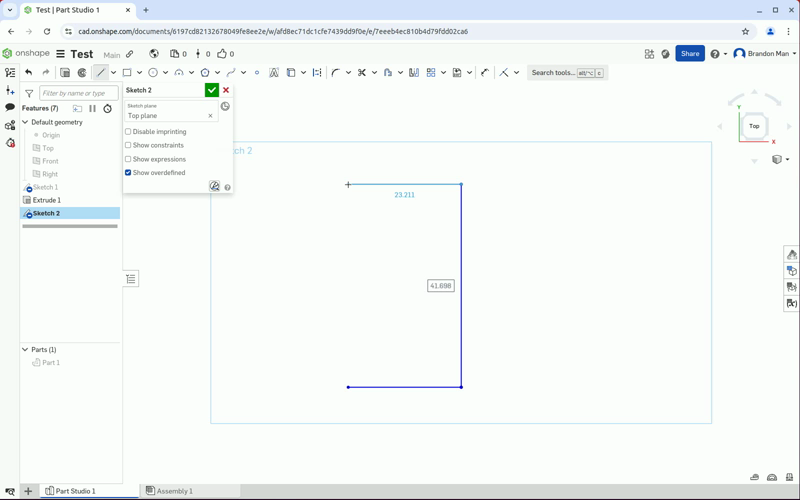
key_up(shift)
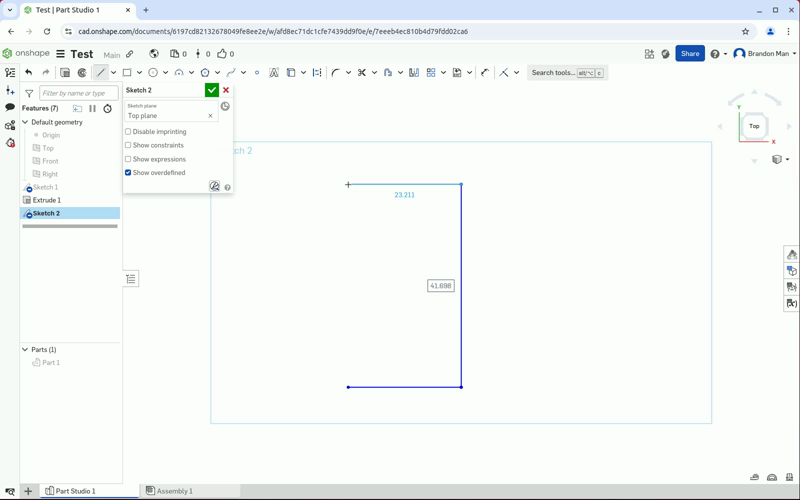
key_down(shift)
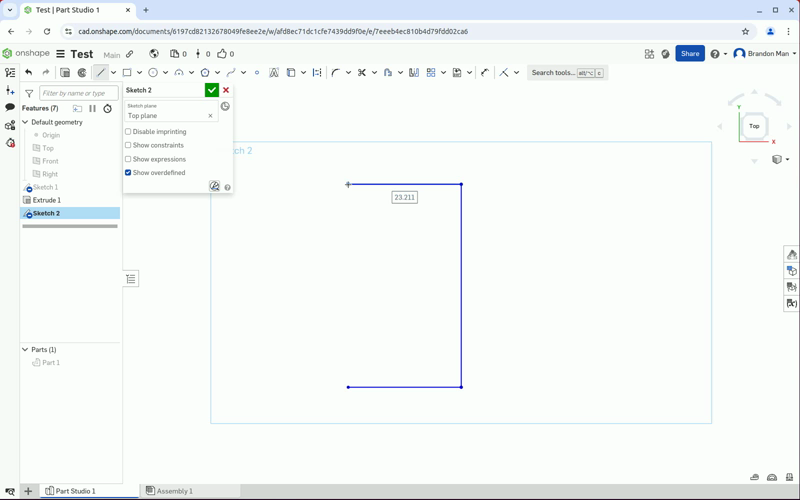
mouse_move(348, 387)
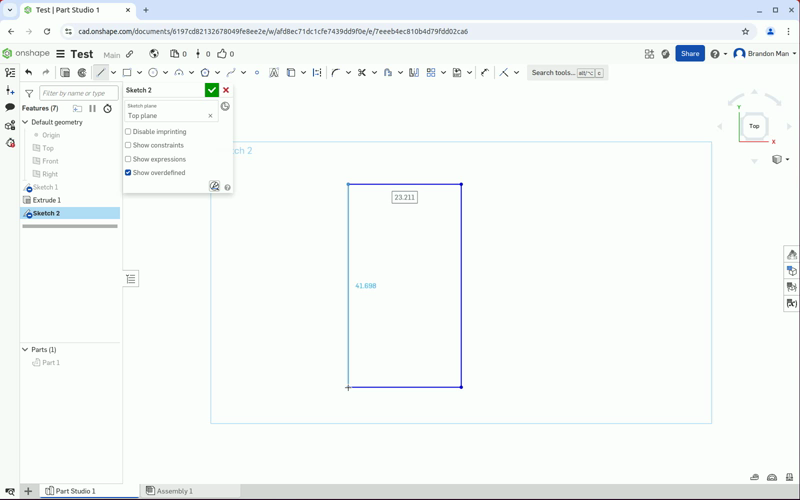
key_up(shift)
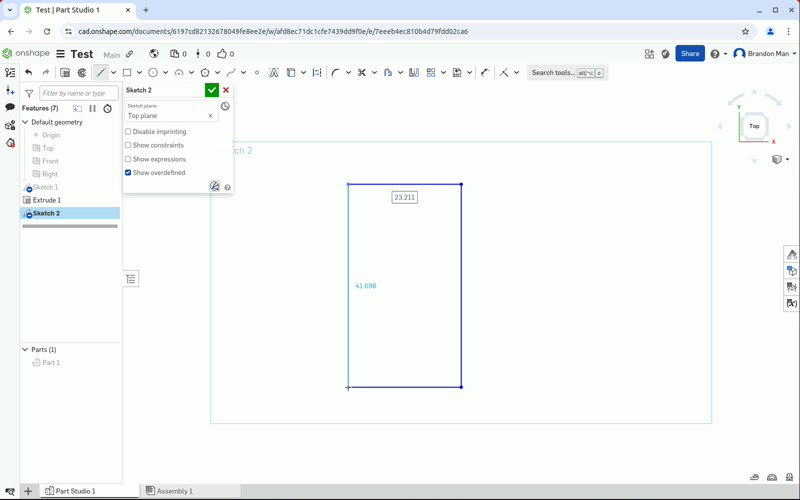
click(348, 387)
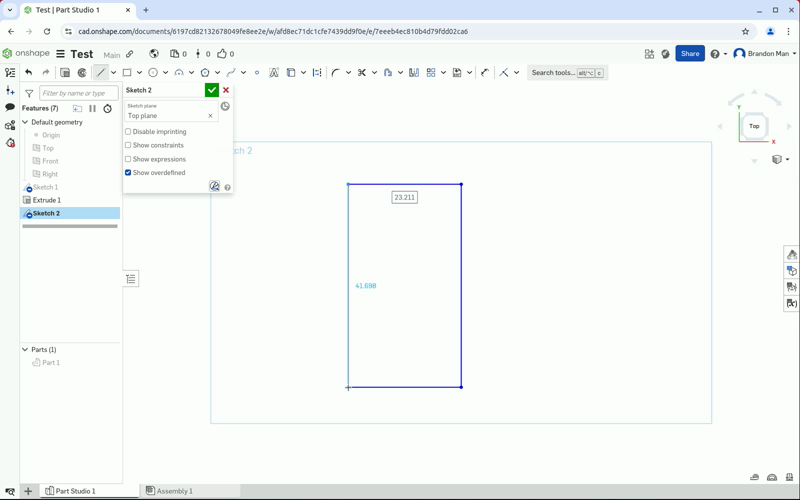
key(esc)
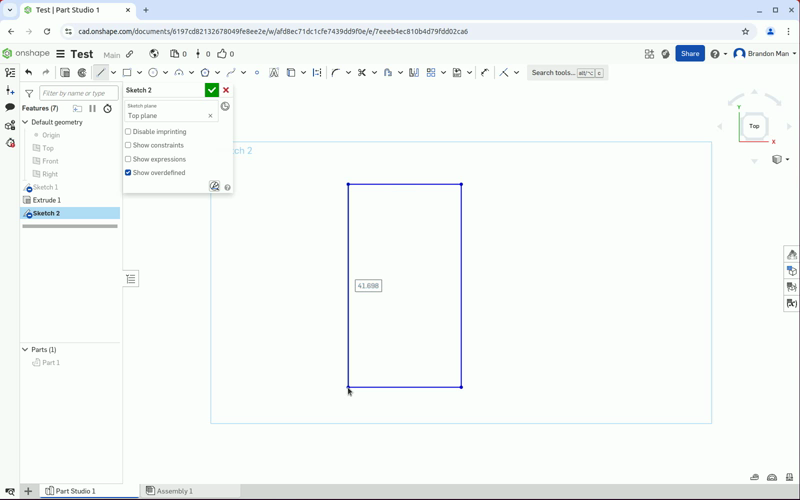
mouse_move(411, 335)
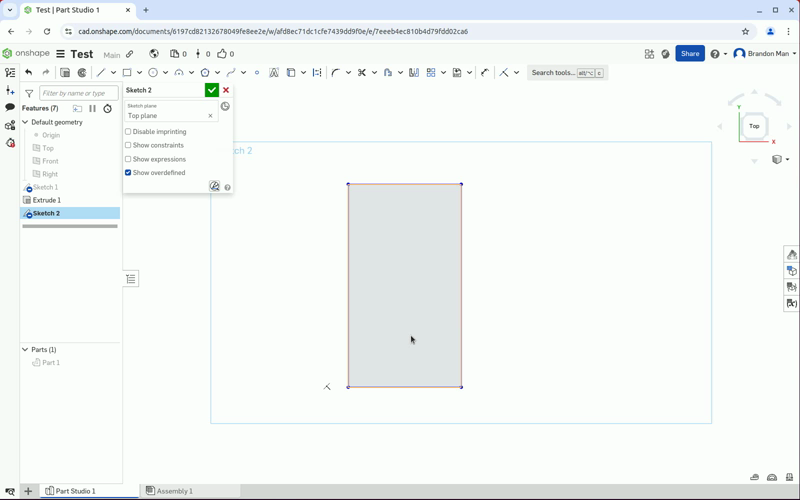
click(411, 335)
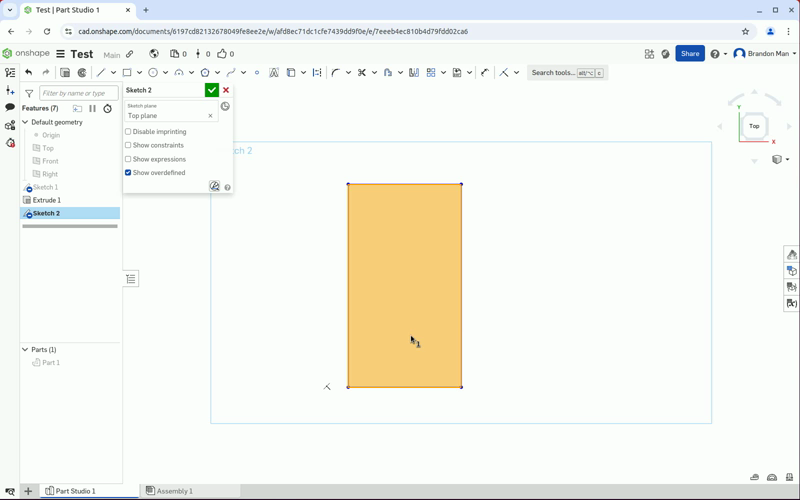
mouse_move(73, 352)
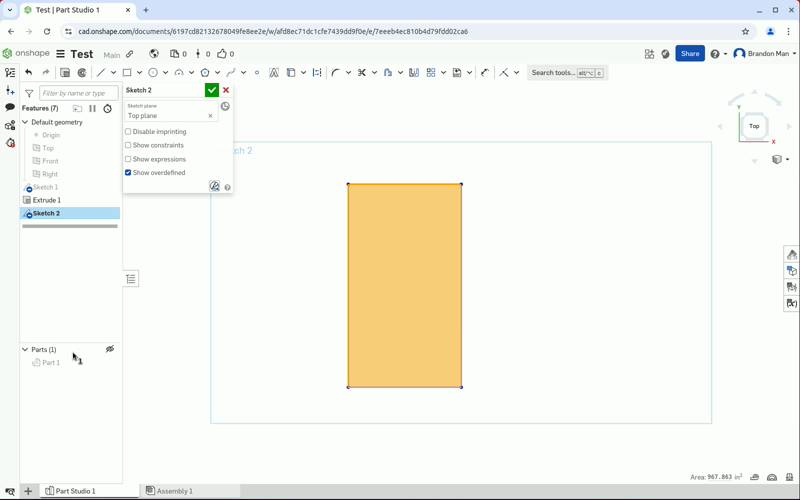
key(shift+y)
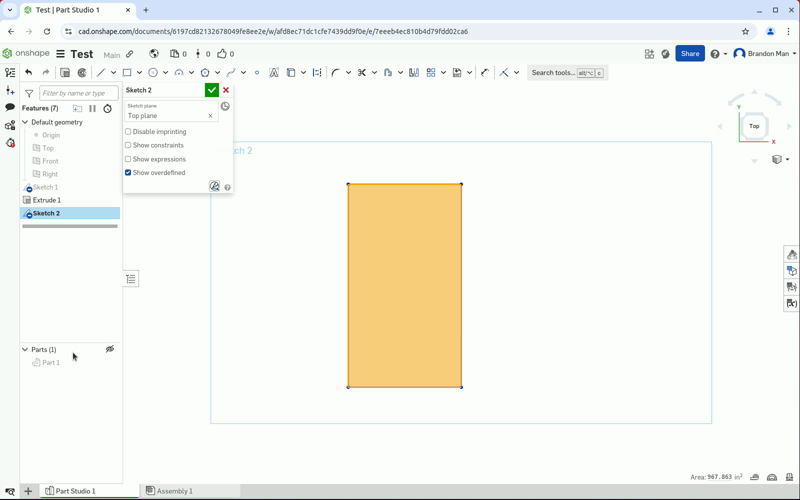
key(shift+e)
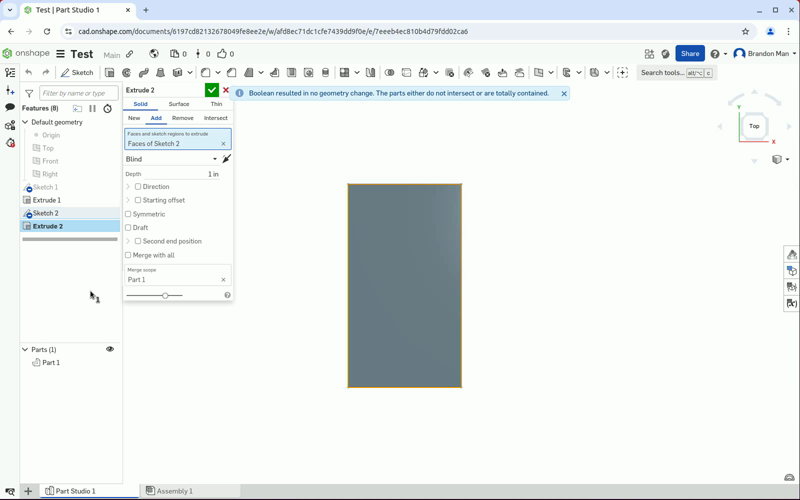
mouse_move(143, 106)
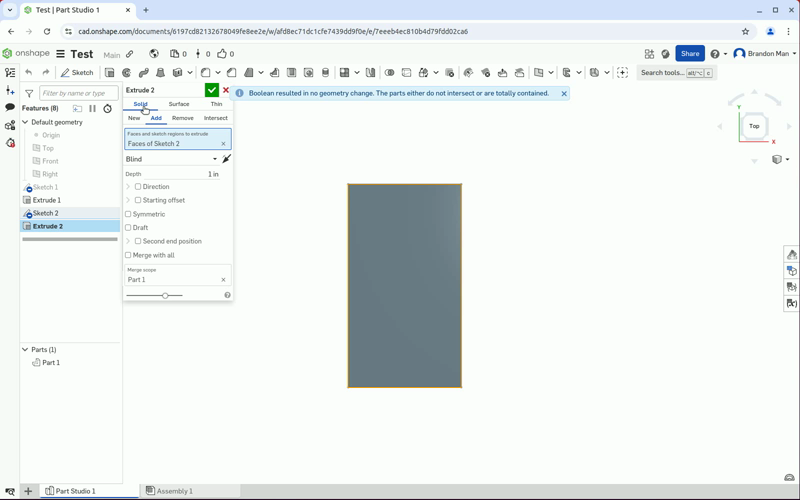
click(143, 106)
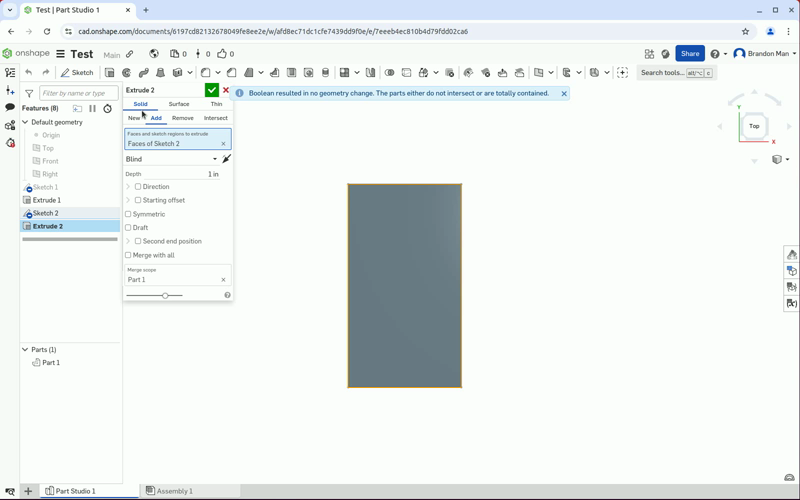
mouse_move(137, 120)
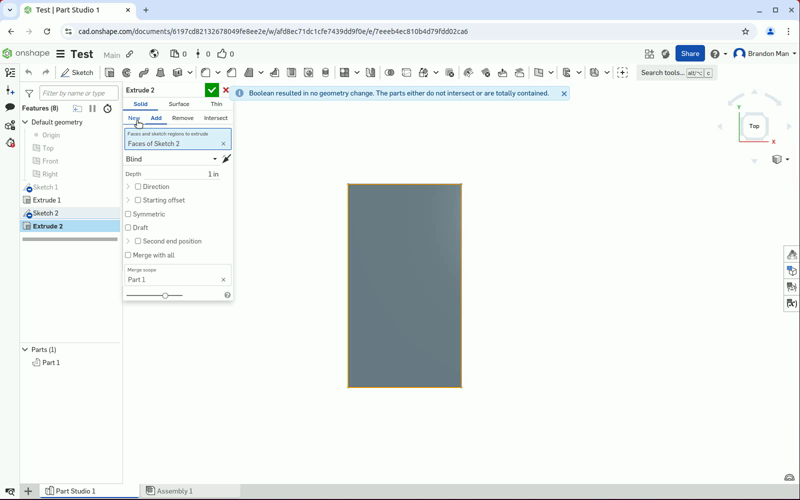
click(137, 120)
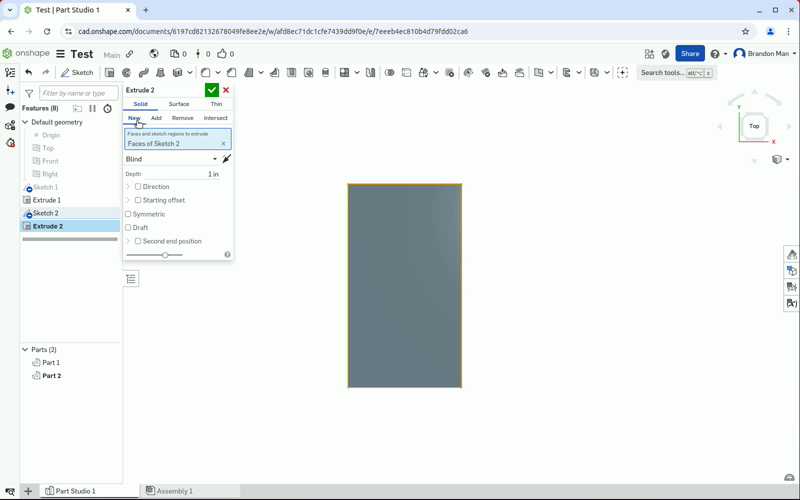
key(tab, 4)
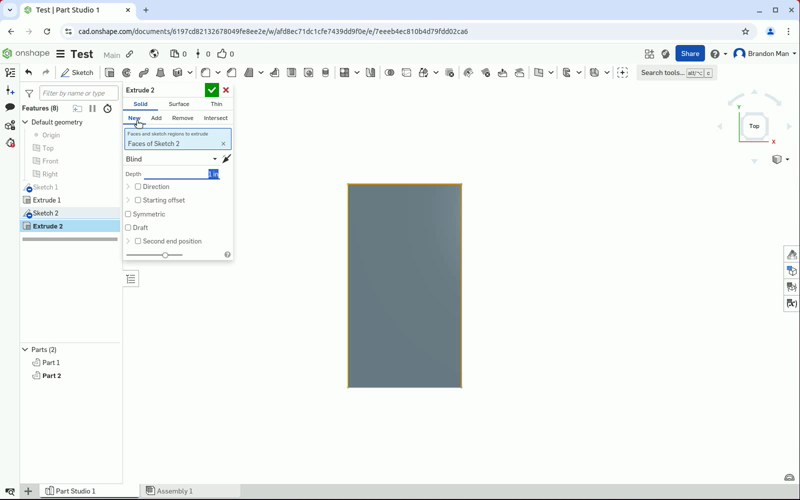
text(2.407)
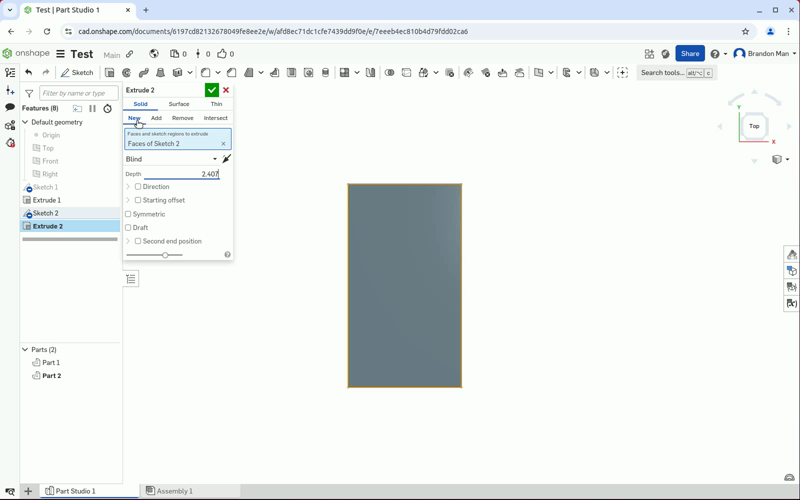
key(enter)
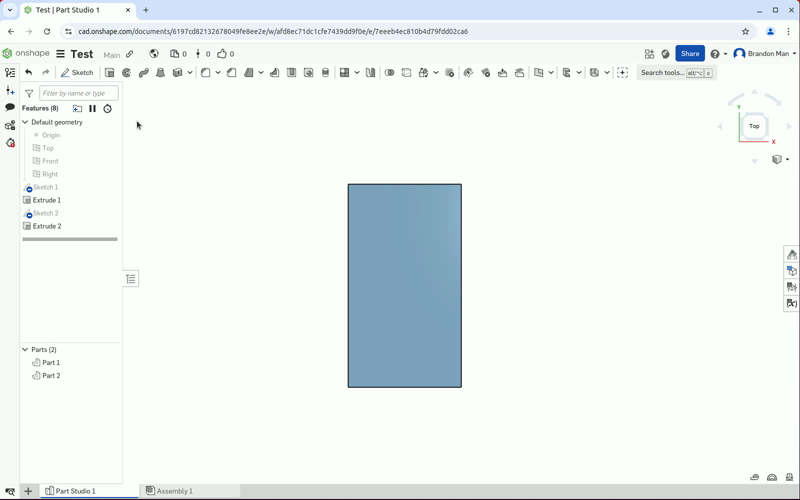
key(shift+h)
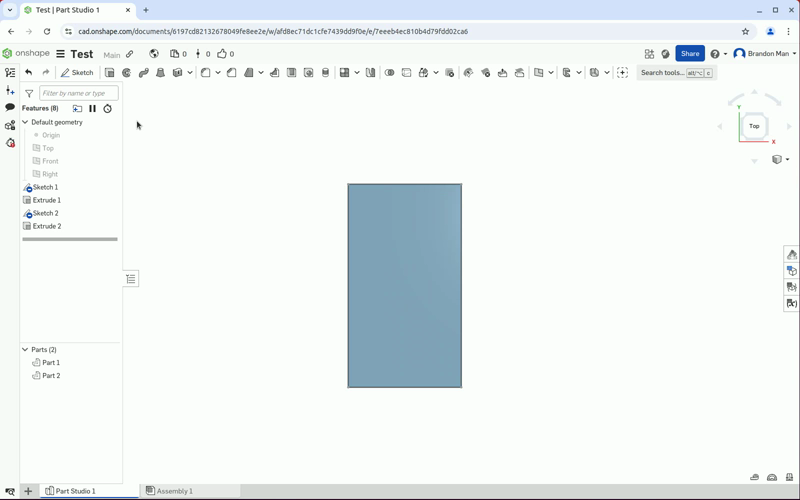
key(shift+h)
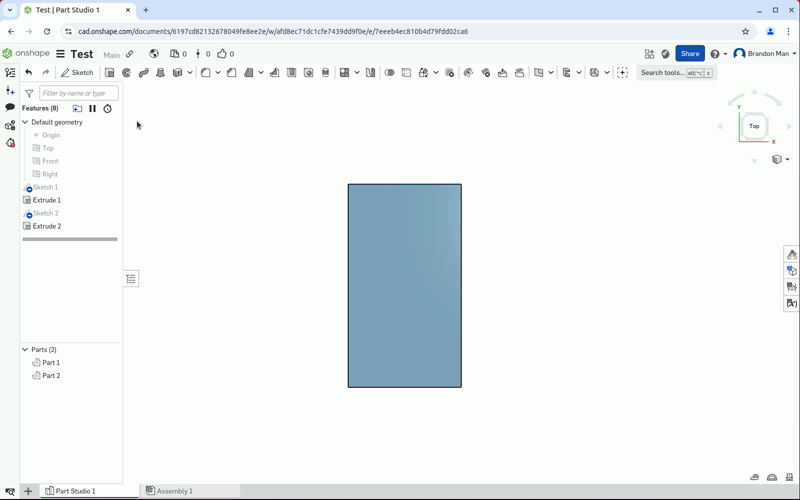
mouse_move(73, 189)
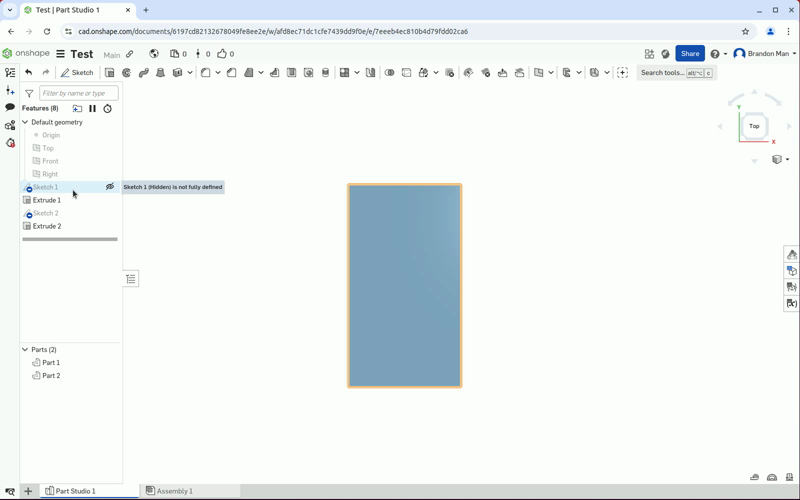
click(73, 189)
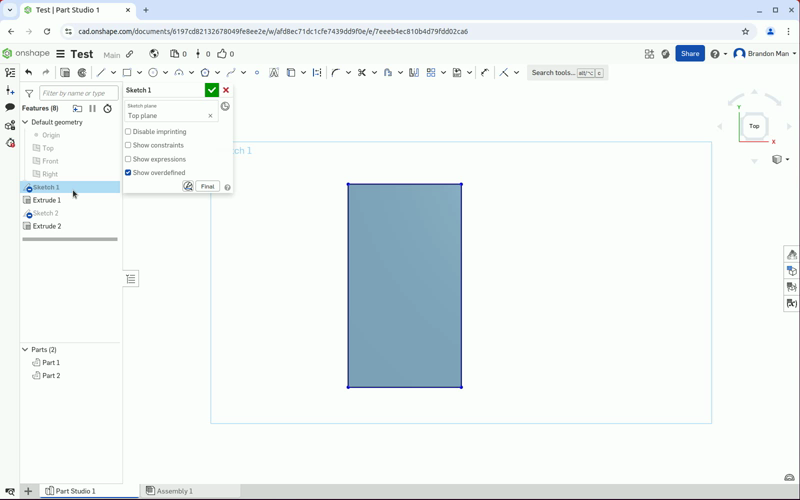
mouse_move(229, 92)
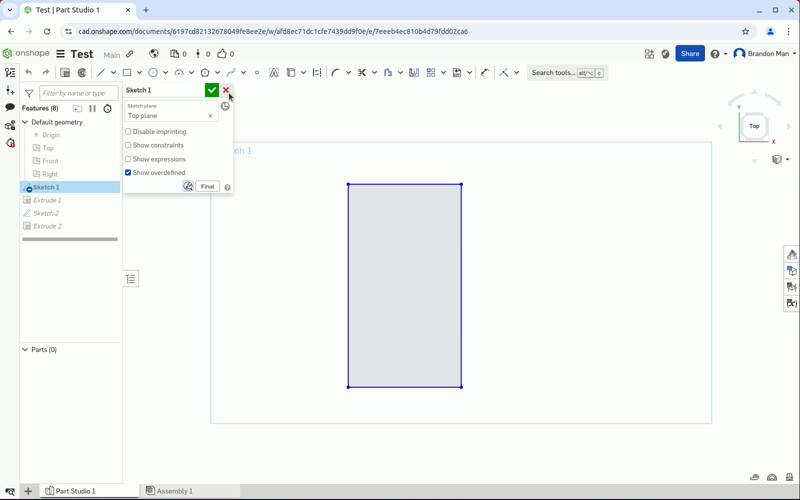
click(229, 92)
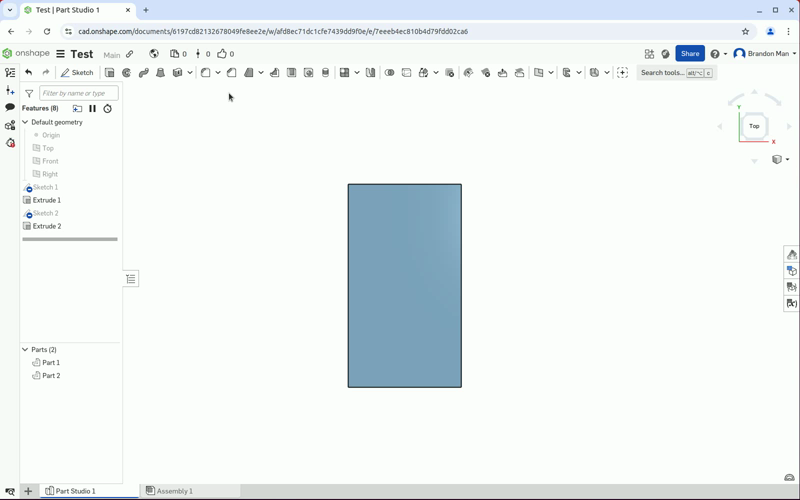
mouse_move(541, 75)
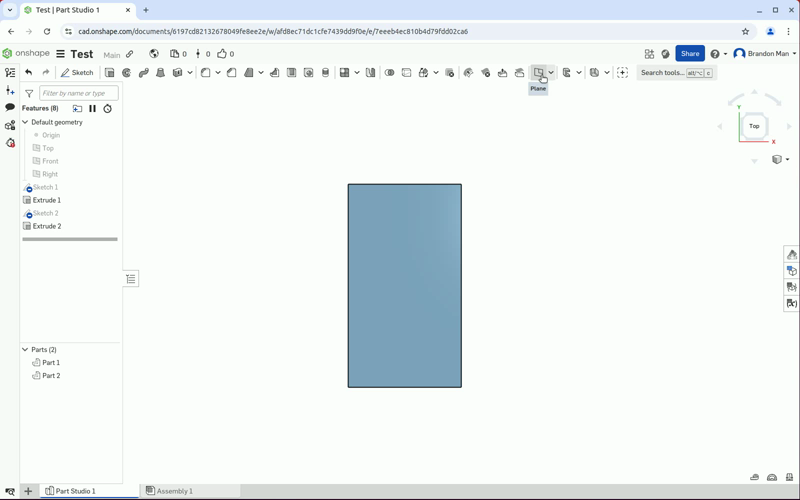
click(541, 75)
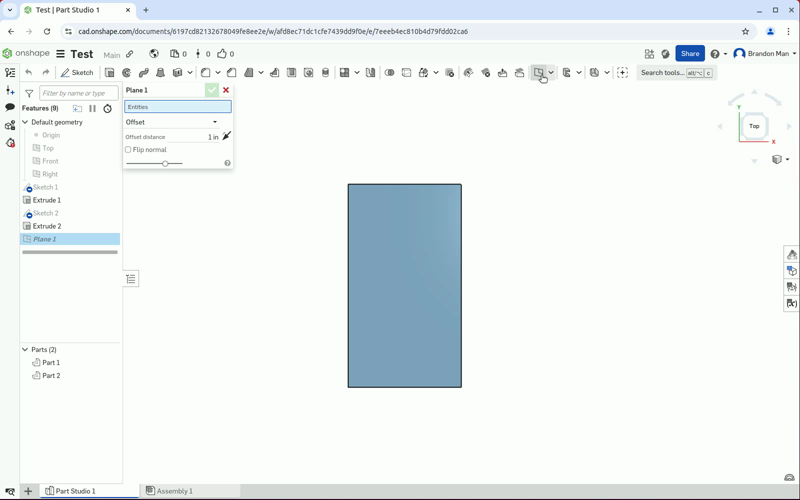
mouse_move(73, 150)
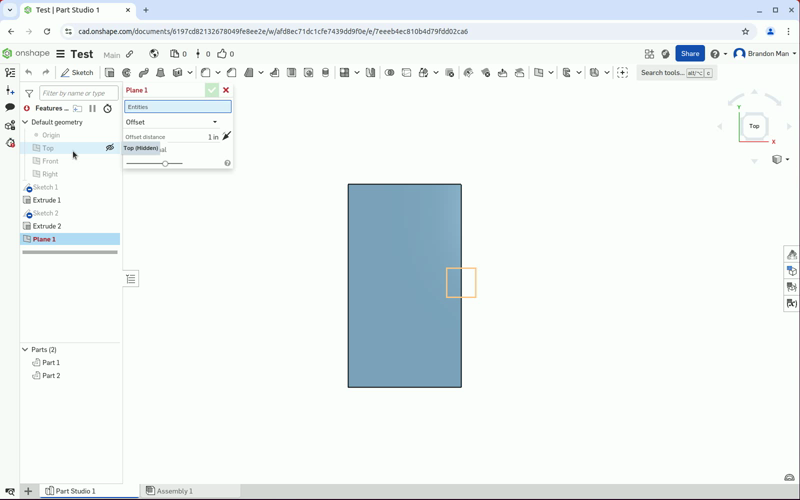
click(73, 150)
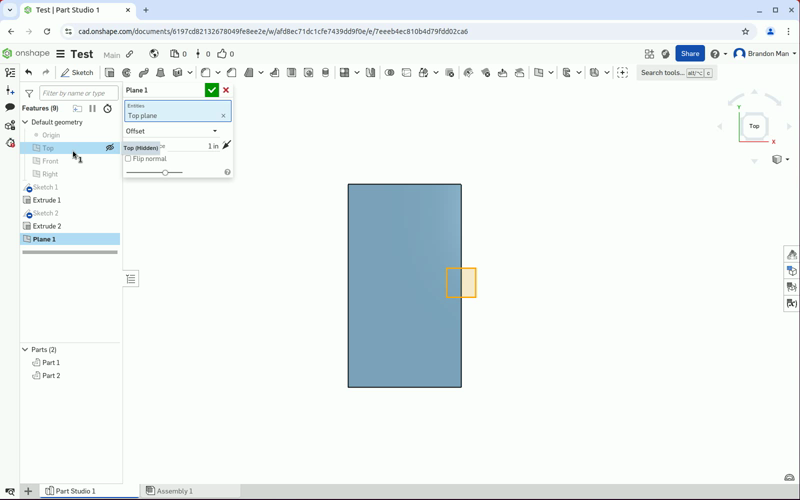
key(tab, 2)
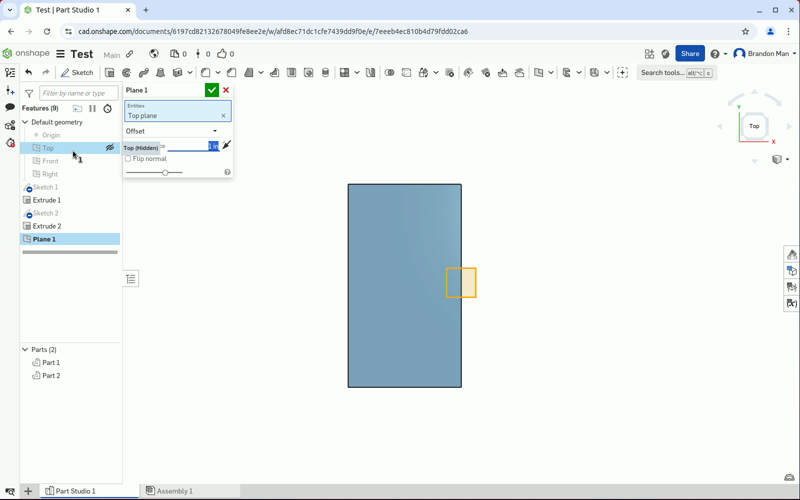
text(2.403)
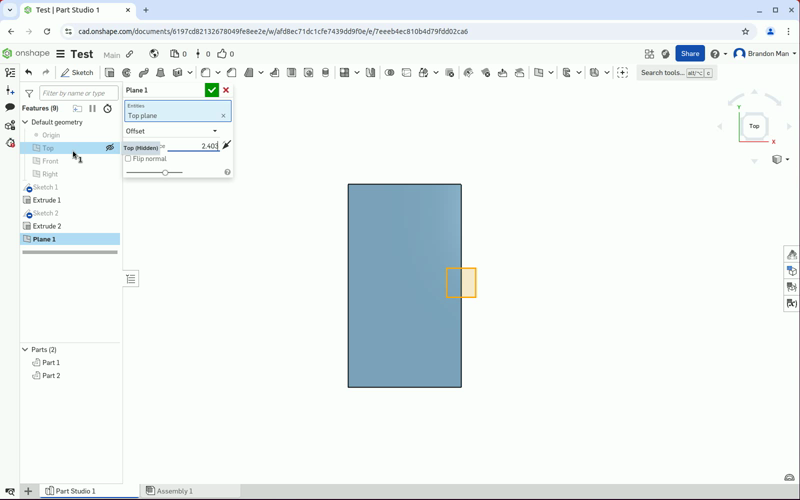
key(enter, 2)
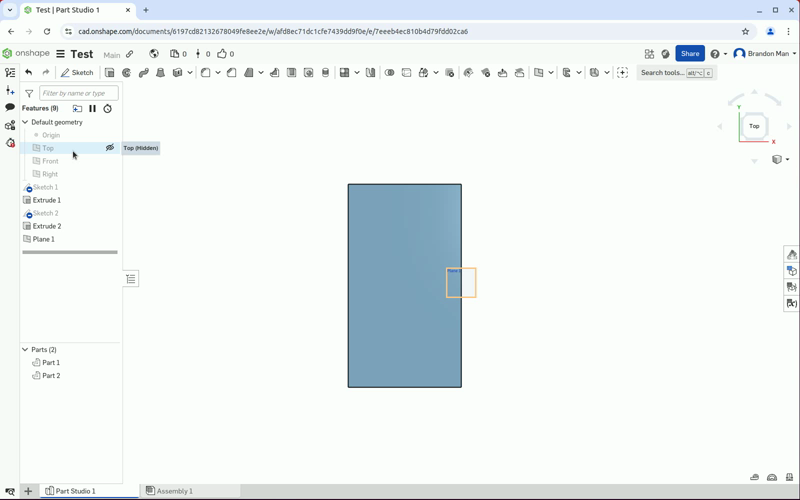
key(shift+s)
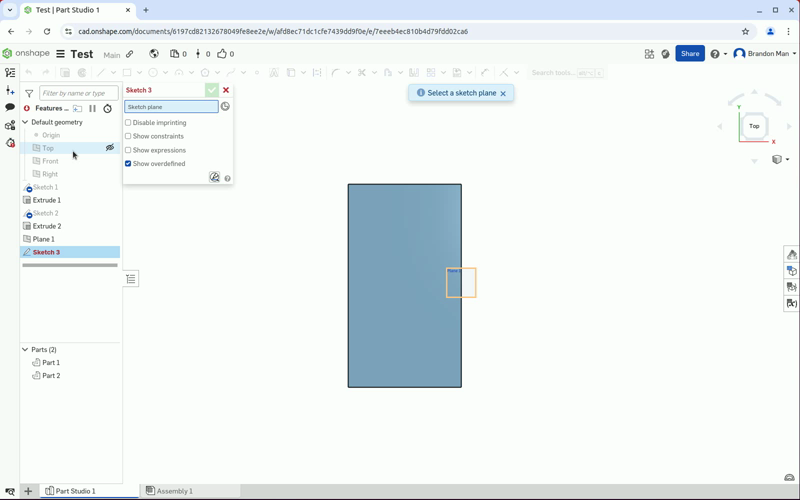
mouse_move(73, 241)
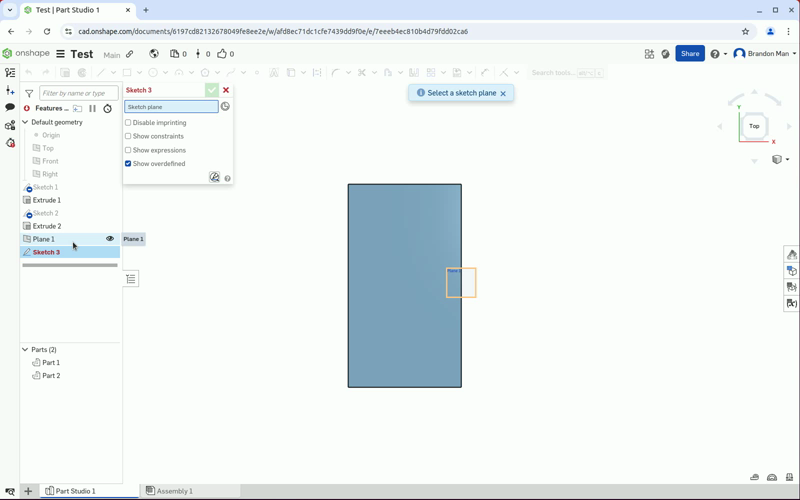
click(73, 241)
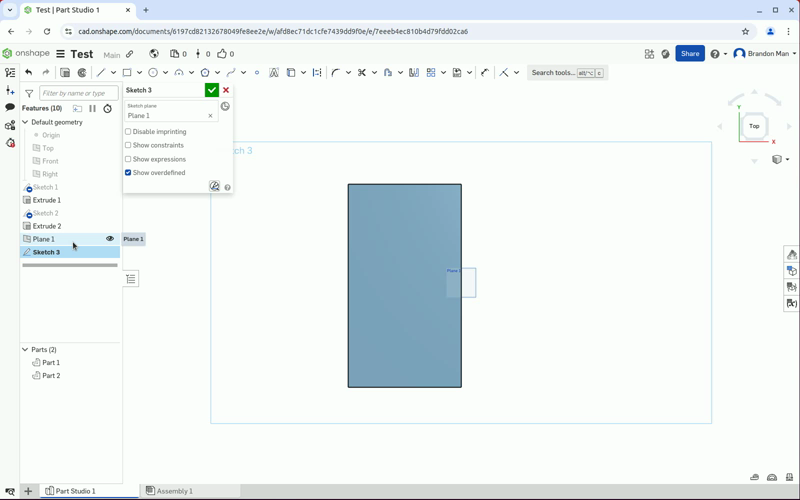
mouse_move(73, 352)
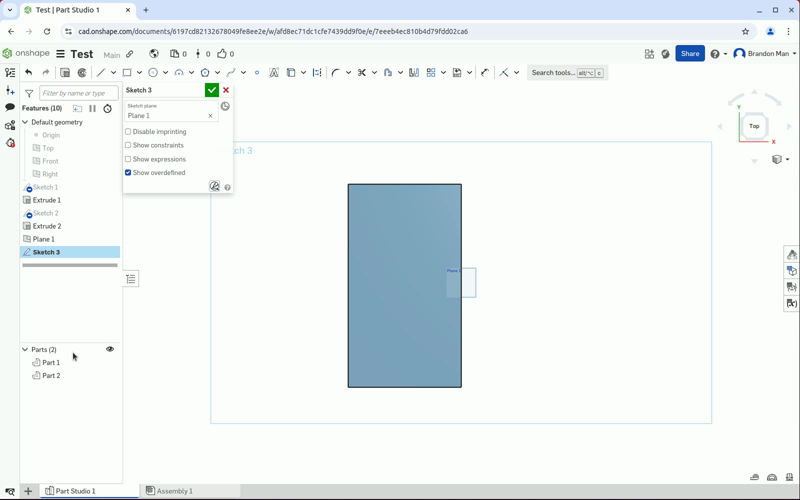
key(y)
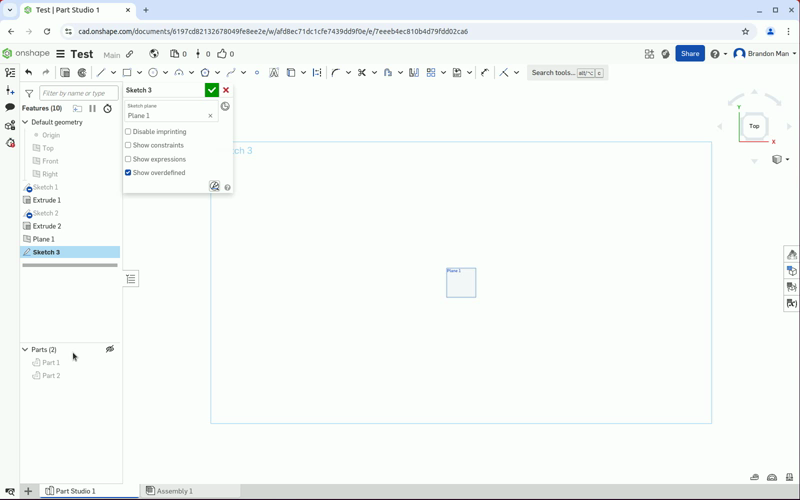
key(l)
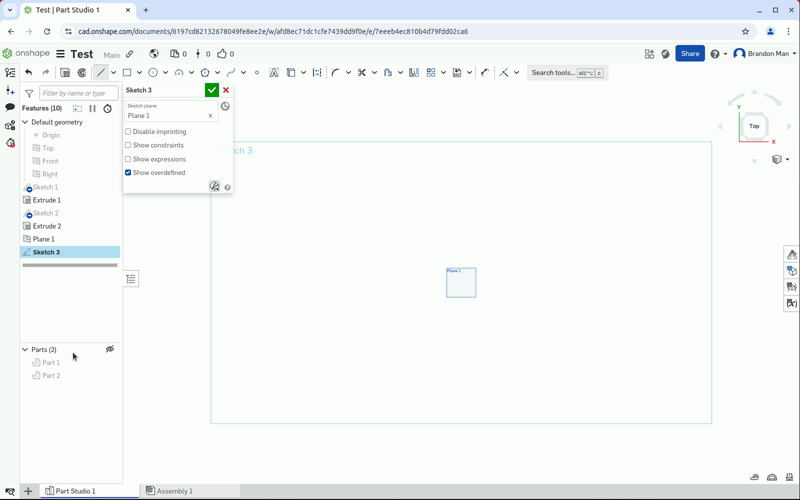
key_down(shift)
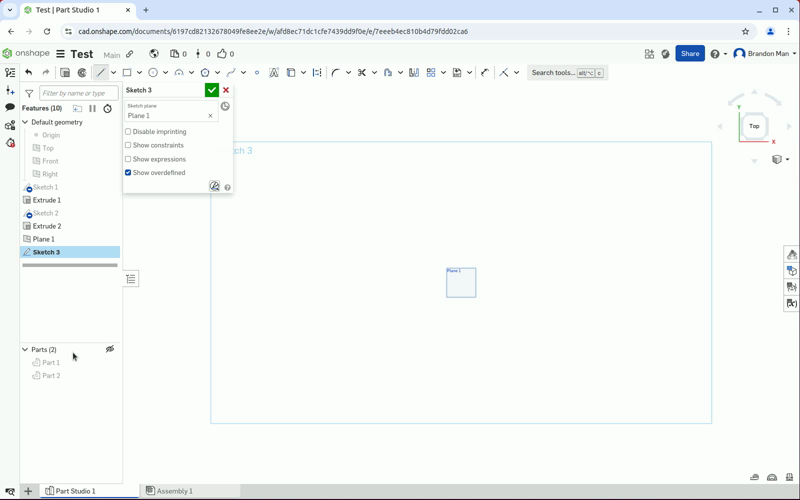
mouse_move(350, 384)
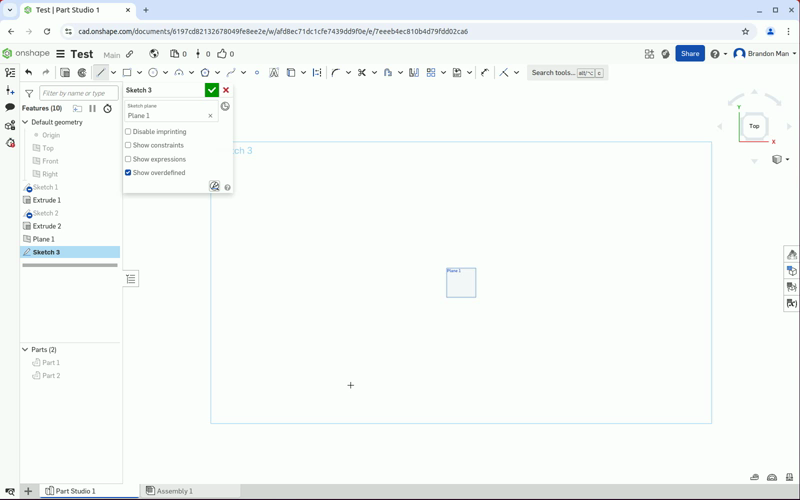
click(350, 384)
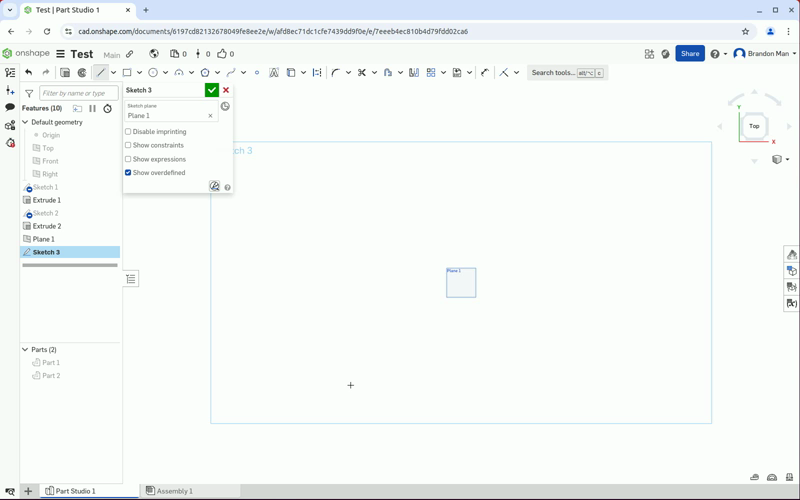
key_up(shift)
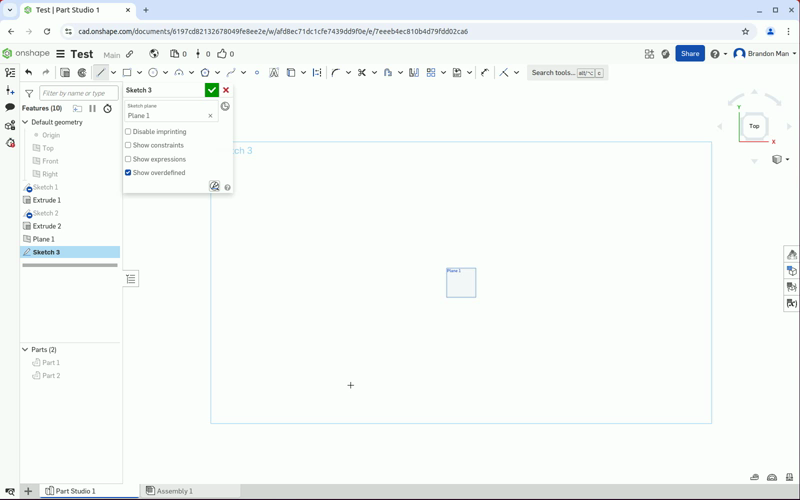
key_down(shift)
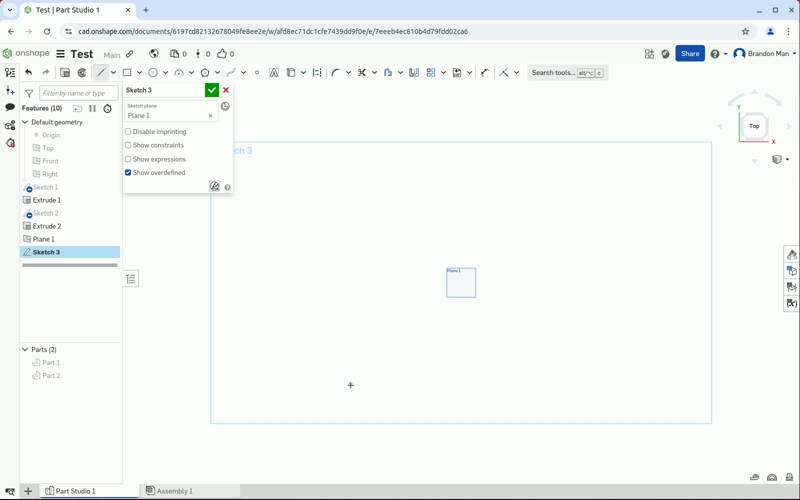
mouse_move(459, 384)
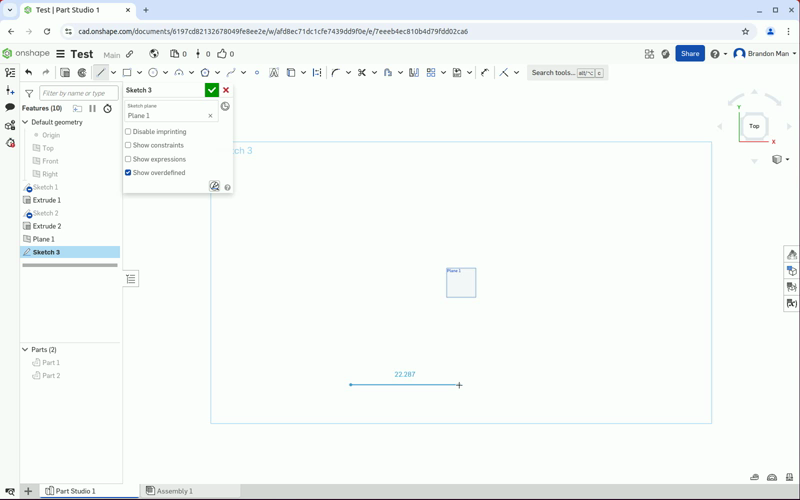
click(459, 384)
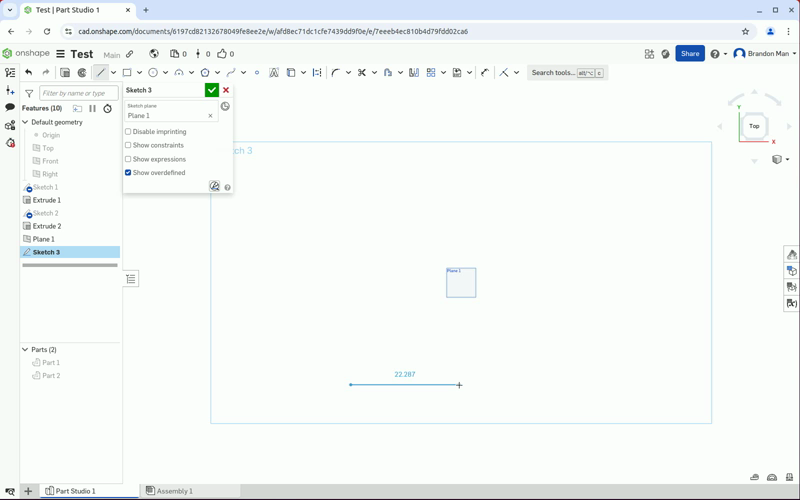
key_up(shift)
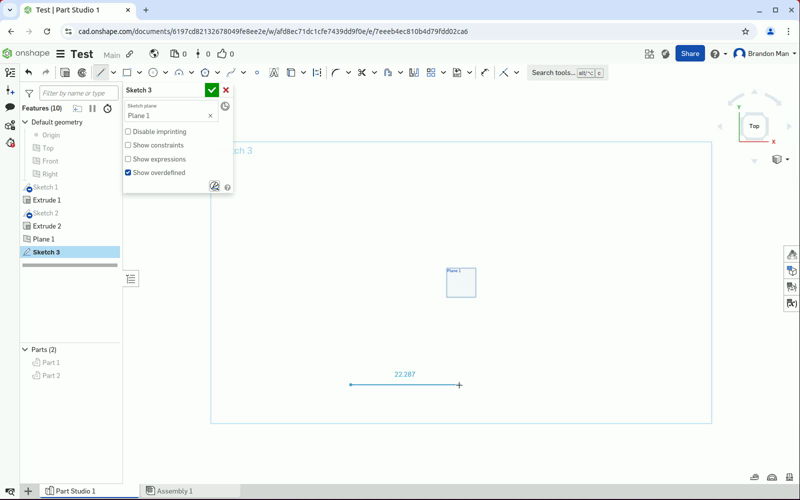
key_down(shift)
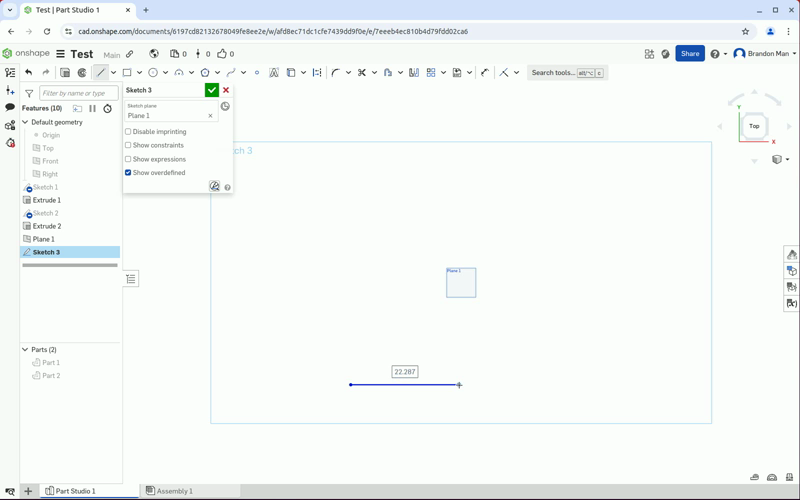
mouse_move(459, 186)
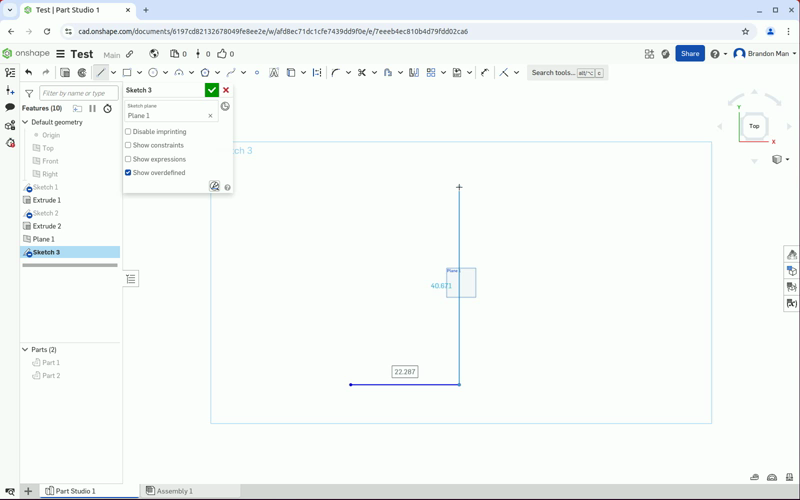
click(459, 186)
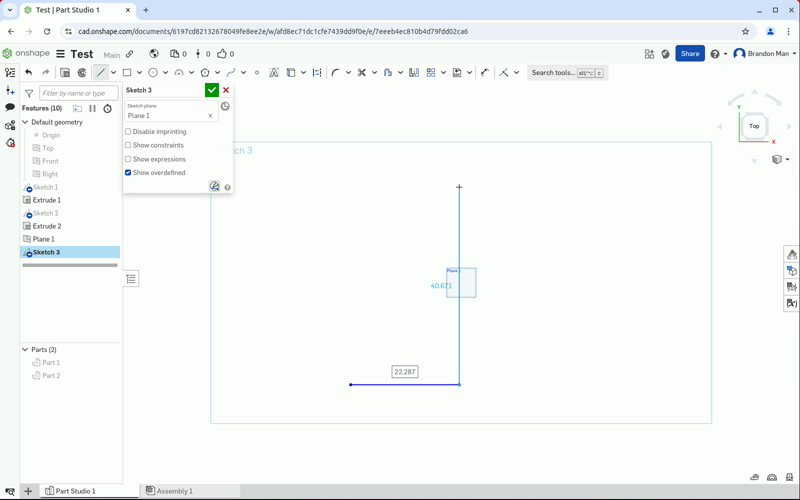
key_up(shift)
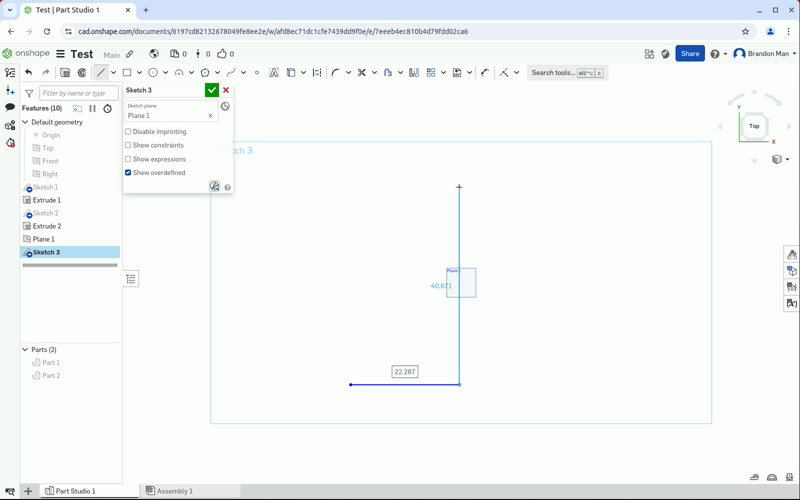
key_down(shift)
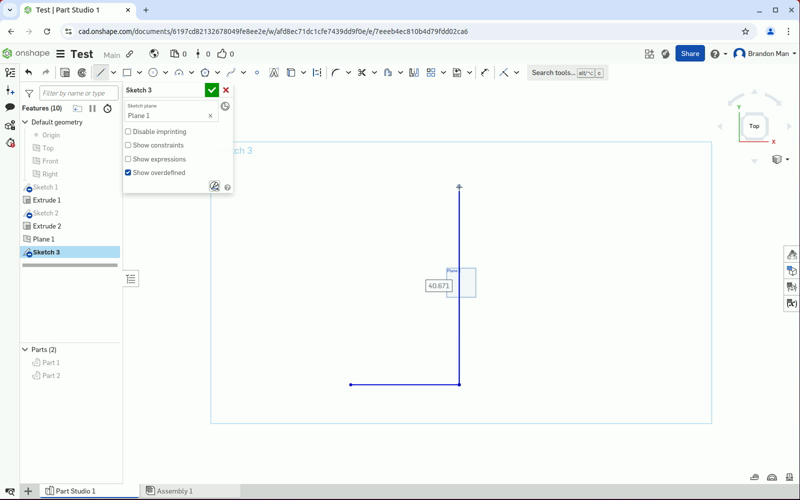
mouse_move(350, 186)
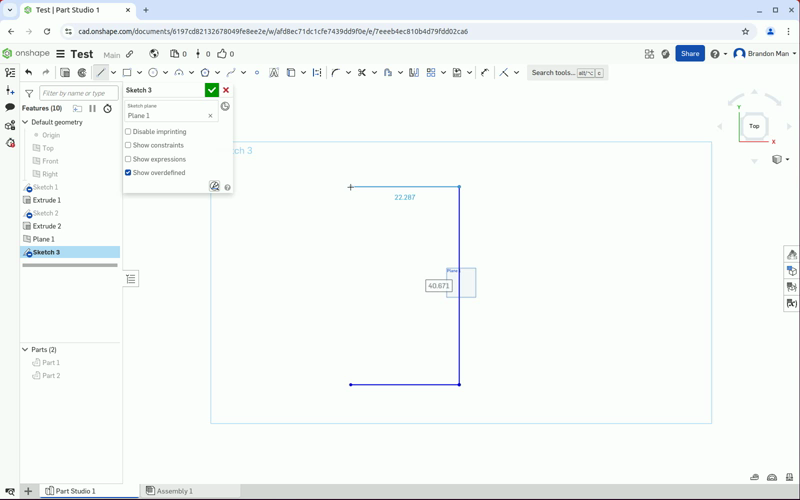
click(350, 186)
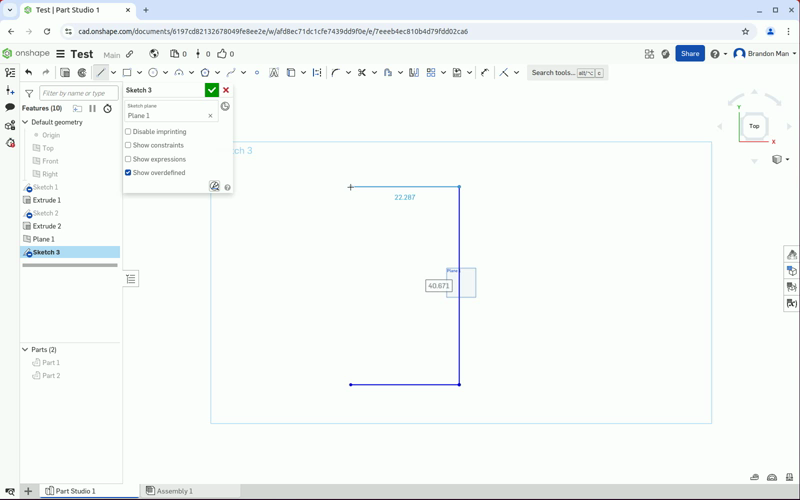
key_up(shift)
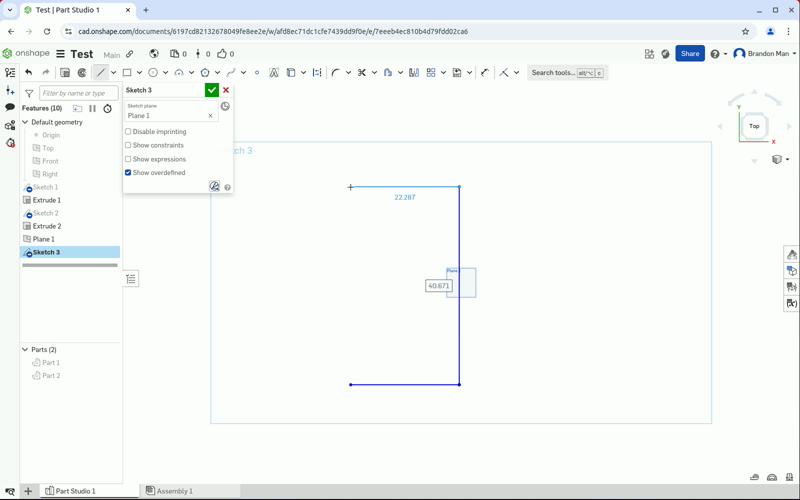
key_down(shift)
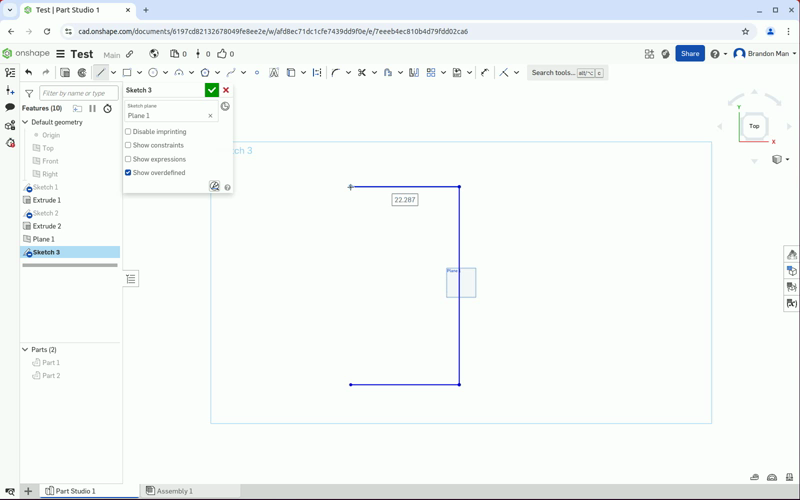
mouse_move(350, 384)
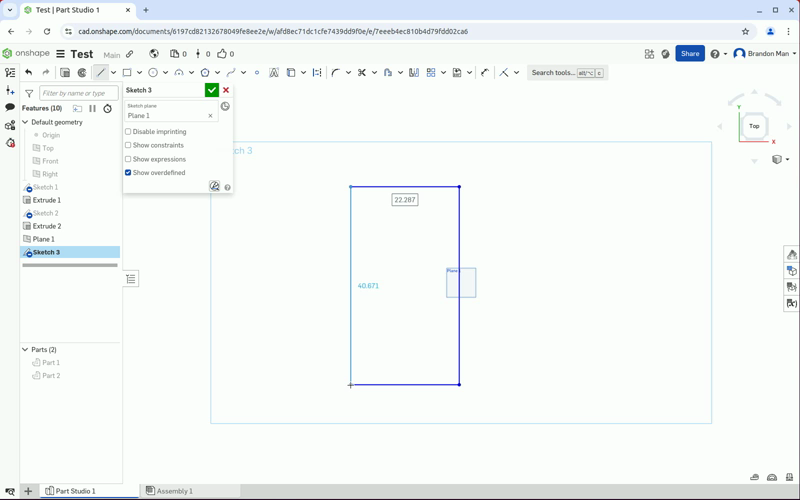
key_up(shift)
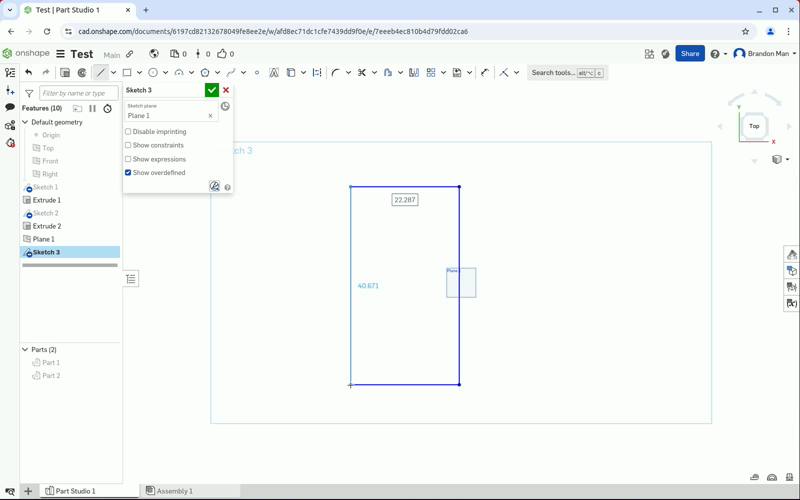
click(350, 384)
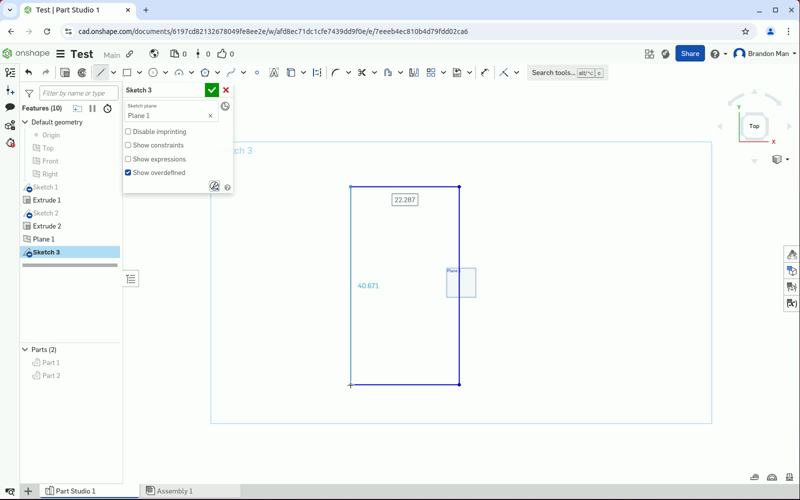
key(esc)
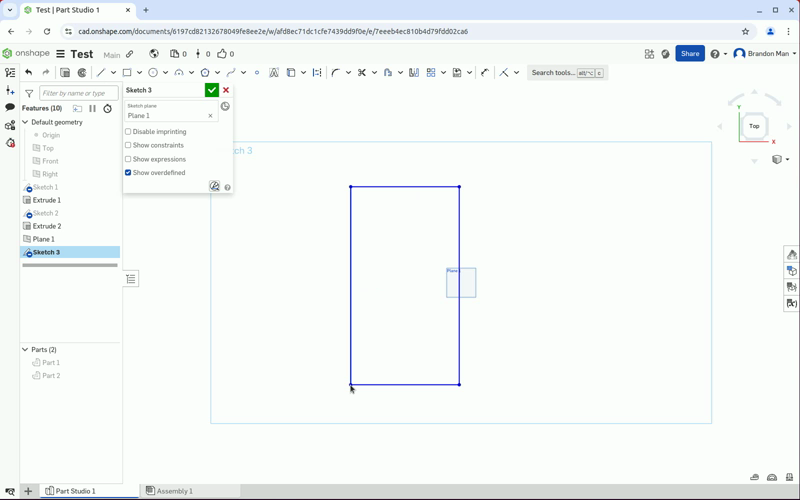
mouse_move(431, 319)
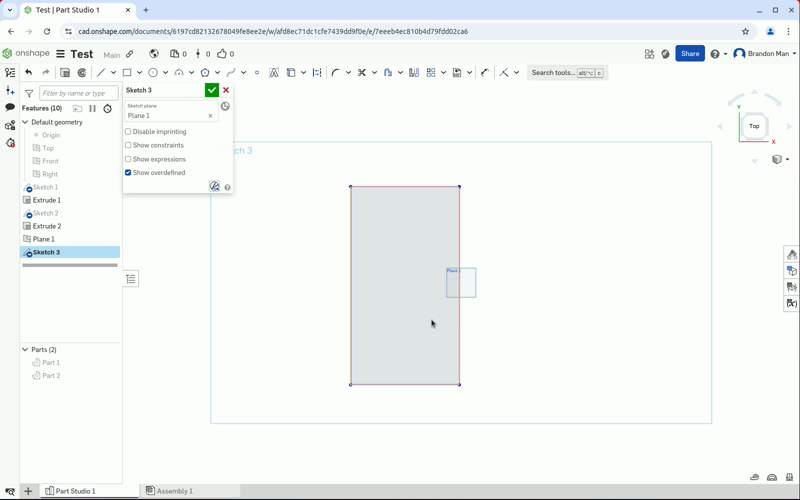
click(431, 319)
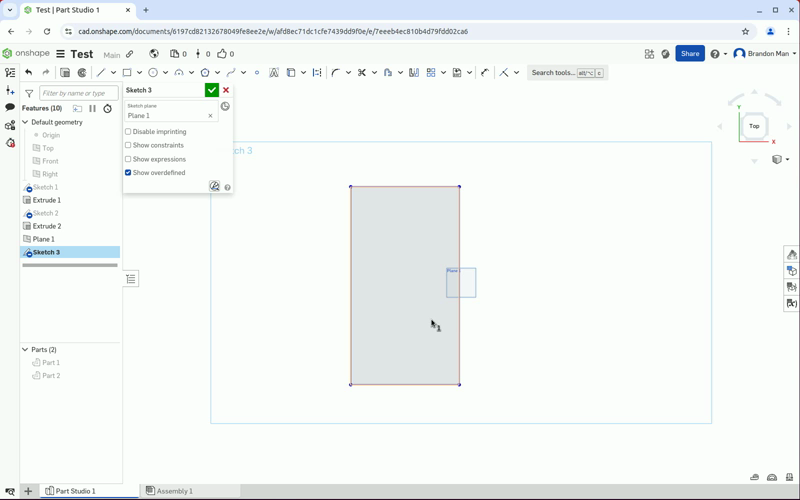
mouse_move(73, 352)
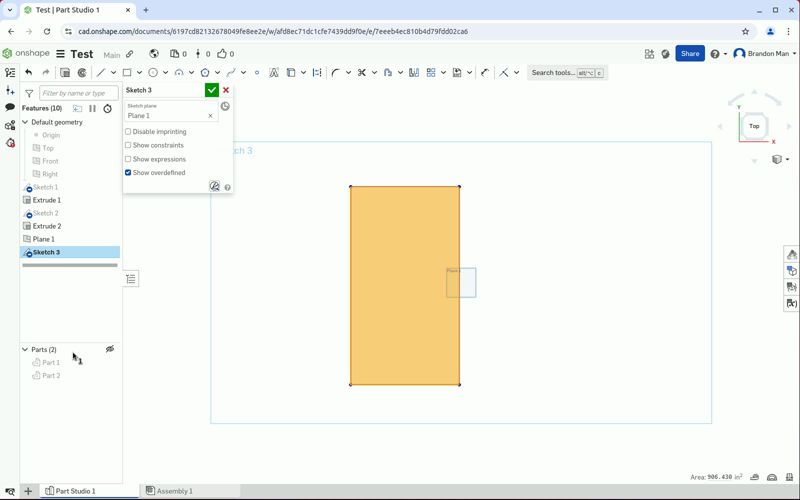
key(shift+y)
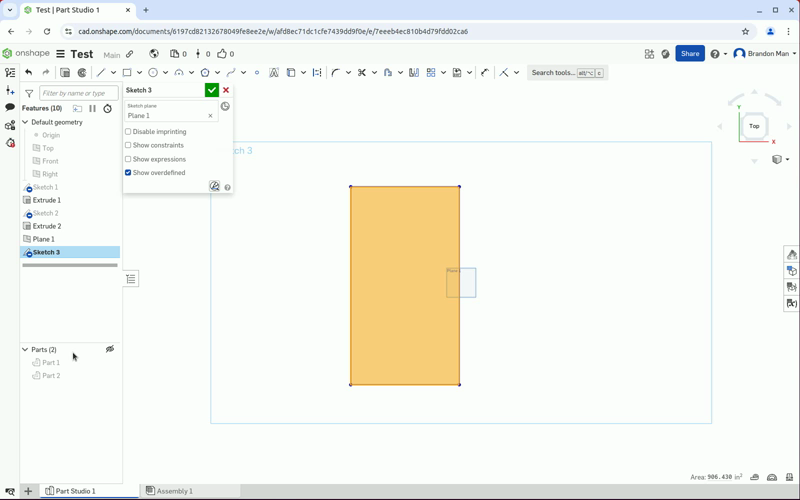
key(shift+e)
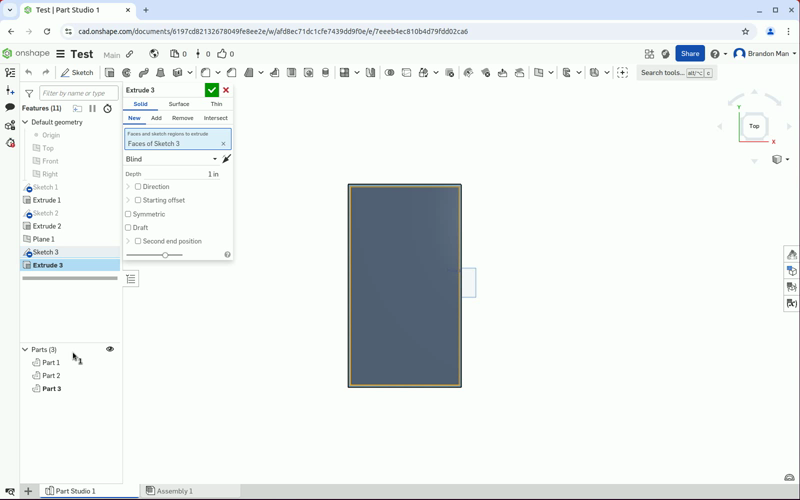
mouse_move(143, 106)
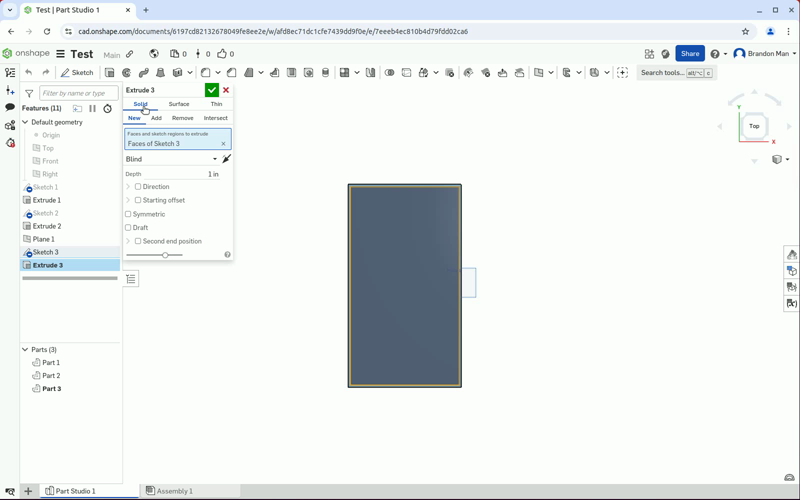
click(143, 106)
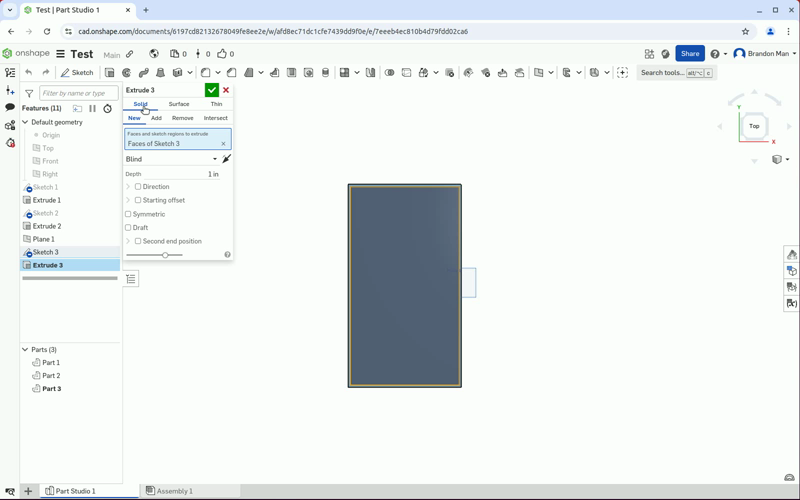
mouse_move(186, 120)
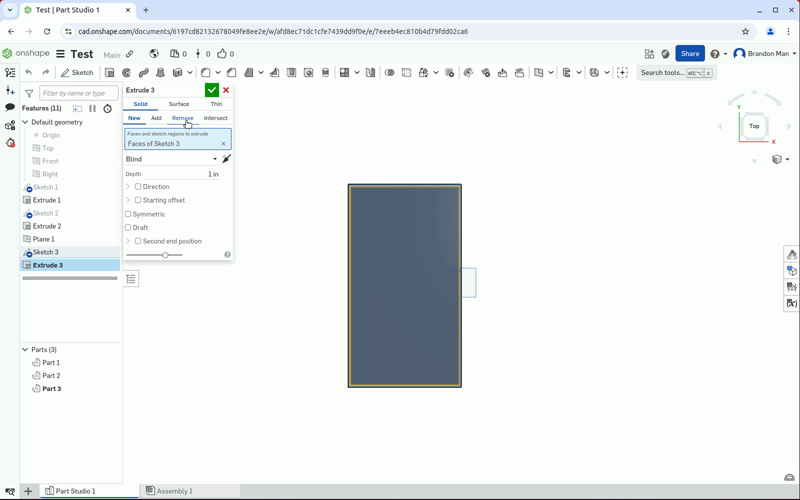
click(186, 120)
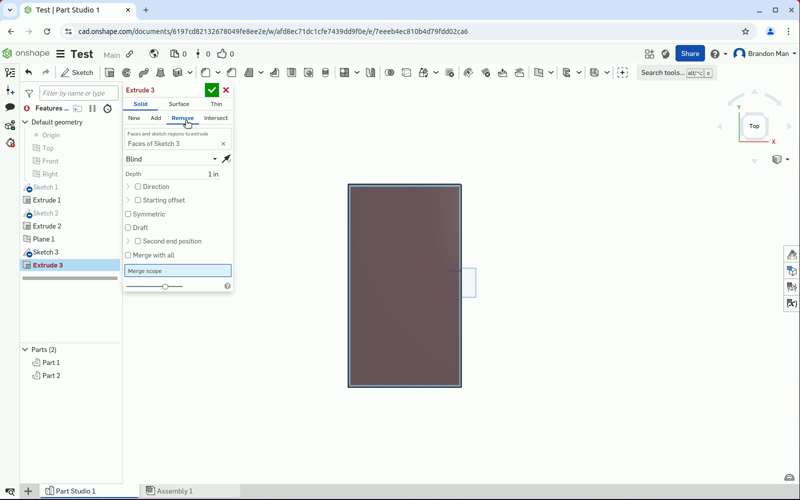
key(tab, 4)
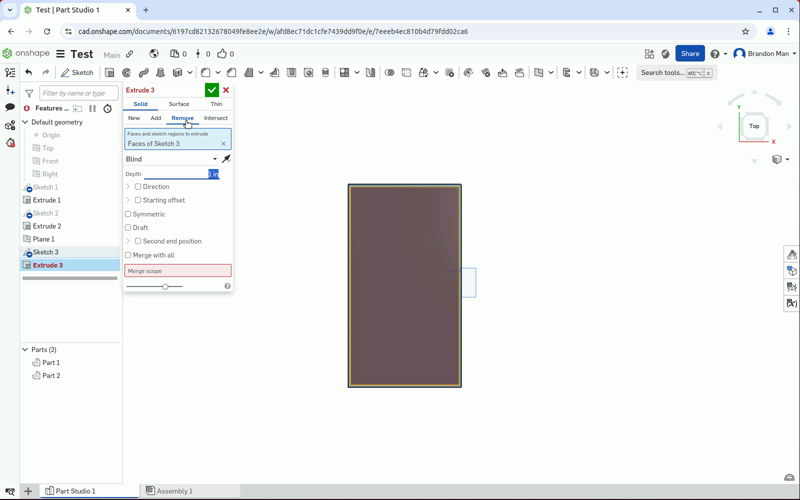
text(1.926)
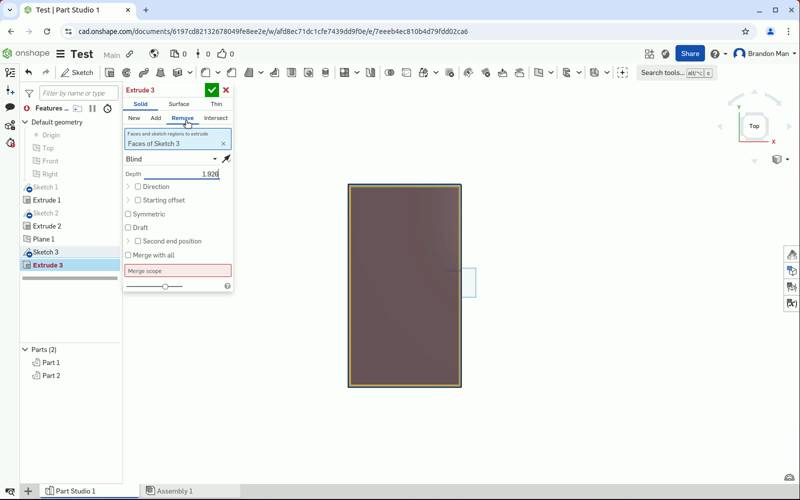
key(tab, 6)
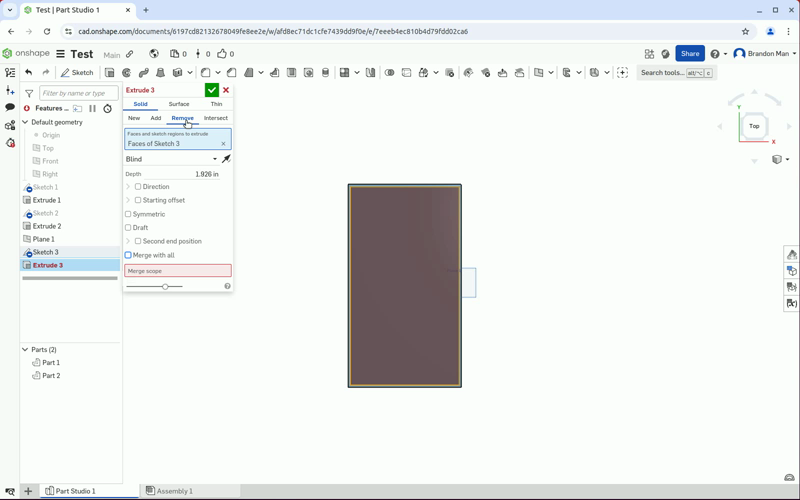
key(space)
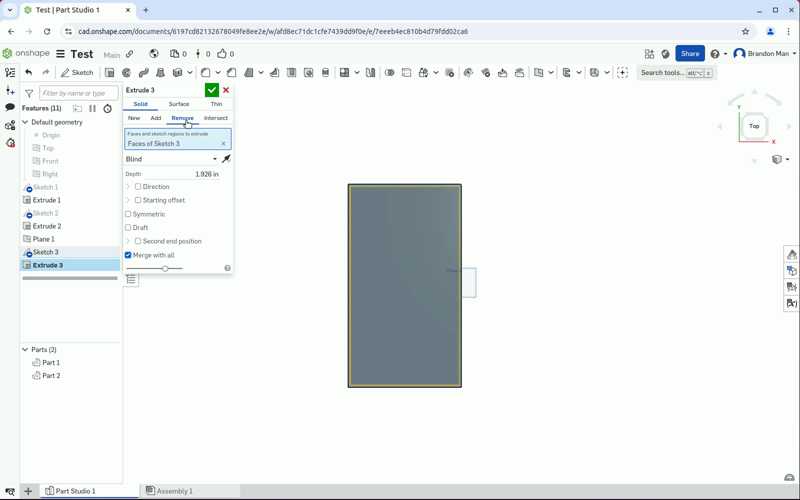
key(enter)
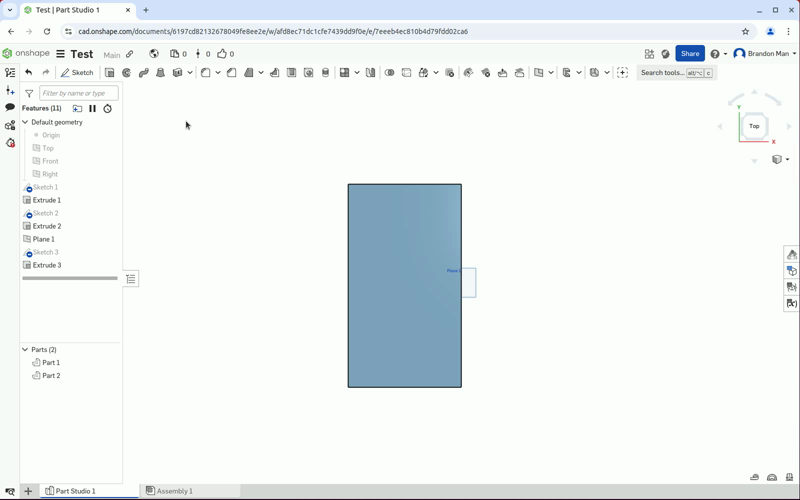
key(shift+h)
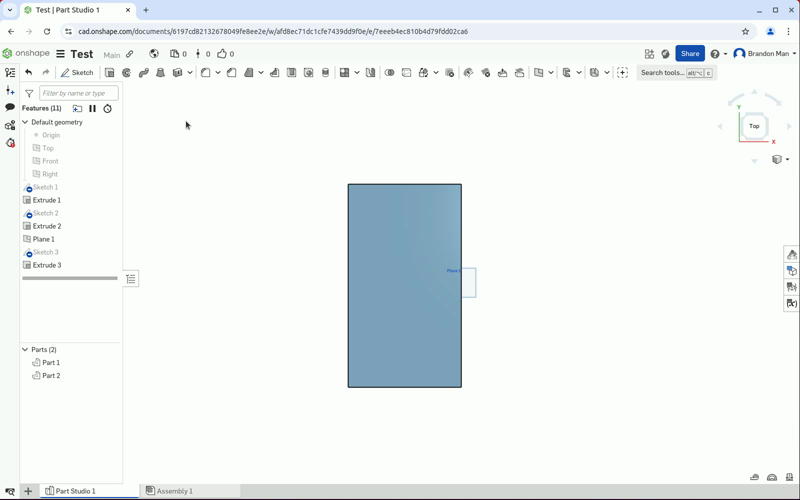
key(shift+h)
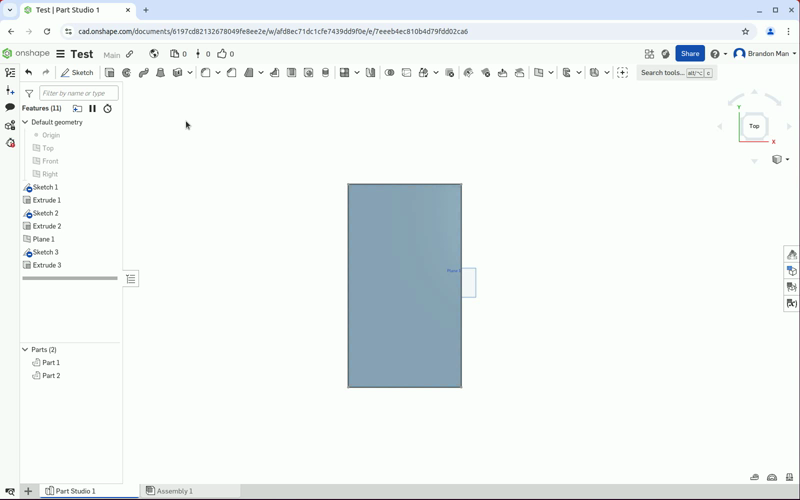
key(shift+7)
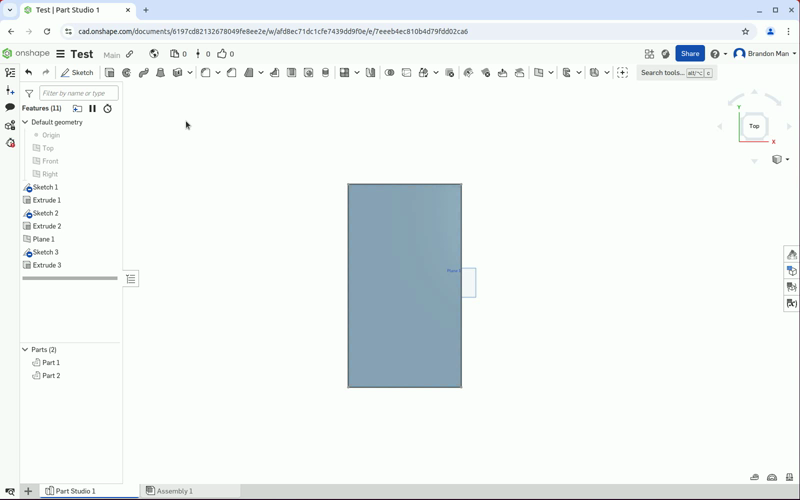
key(up, 3)
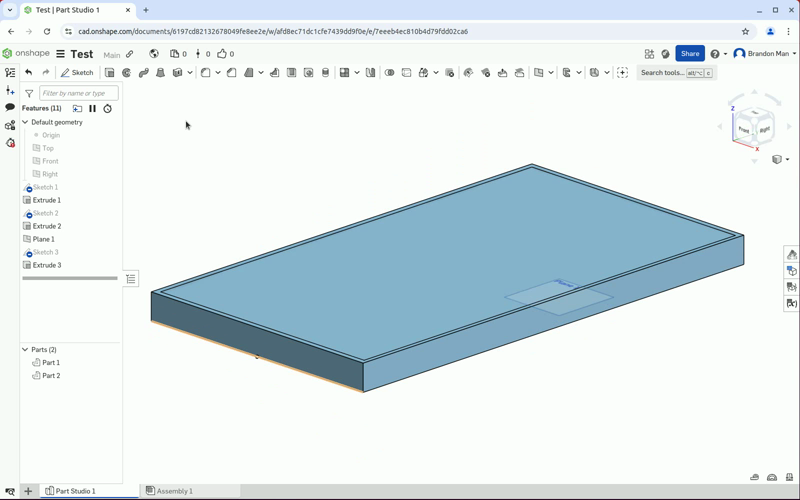
key(left, 3)
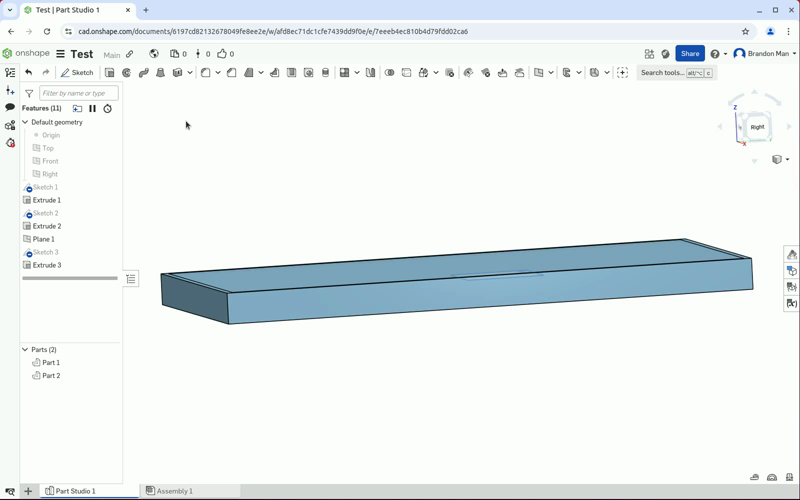
key(right, 3)
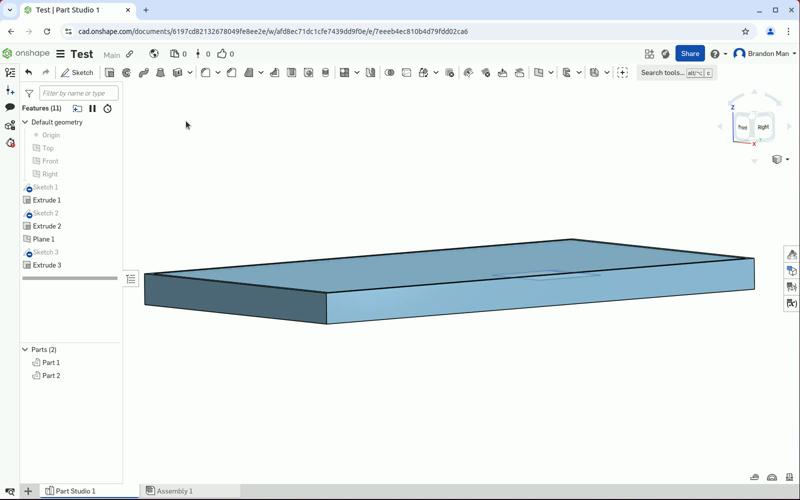
key(down, 3)
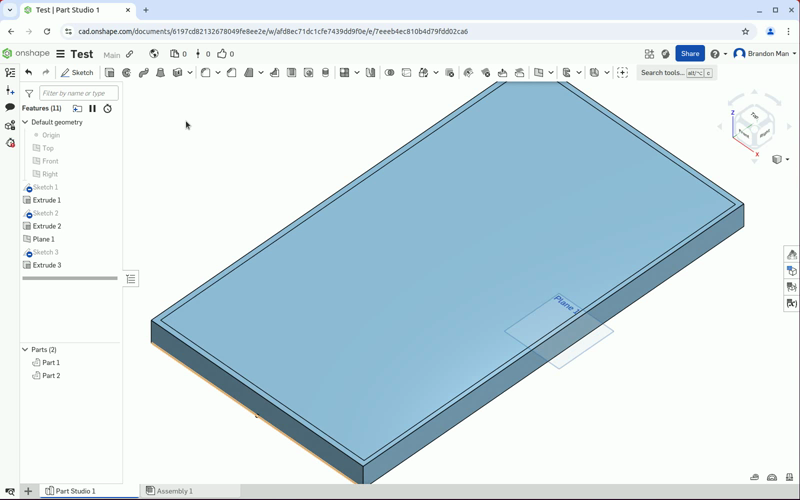
mouse_move(73, 189)
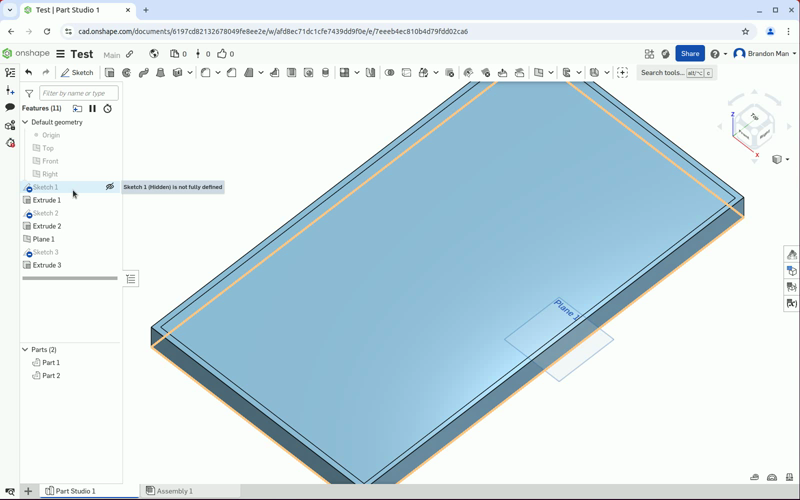
click(73, 189)